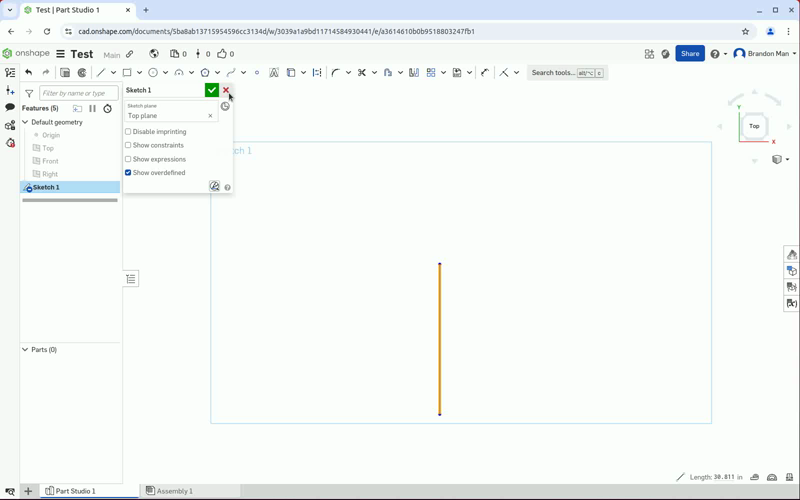
key(shift+h)
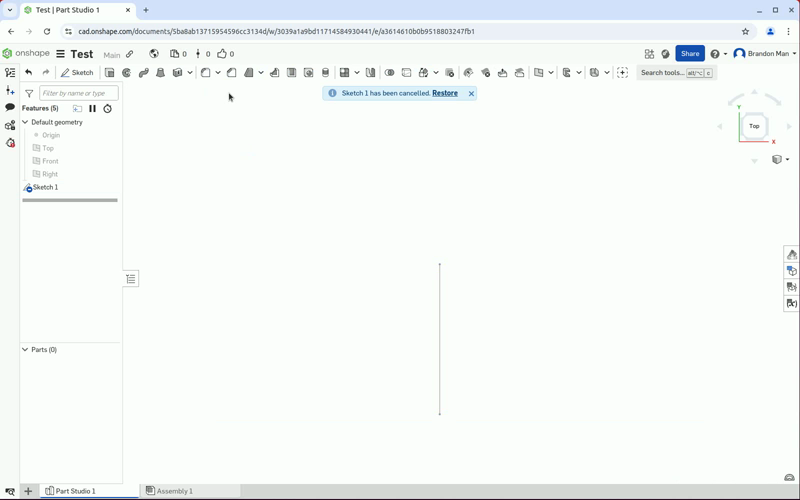
key(shift+s)
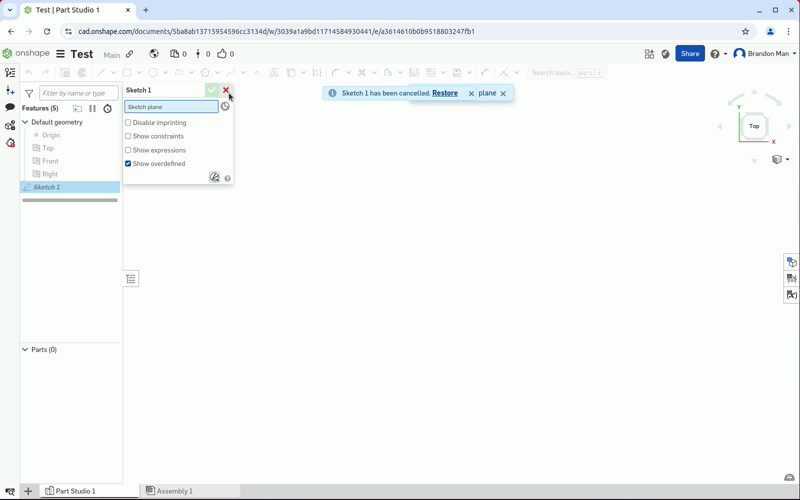
mouse_move(73, 150)
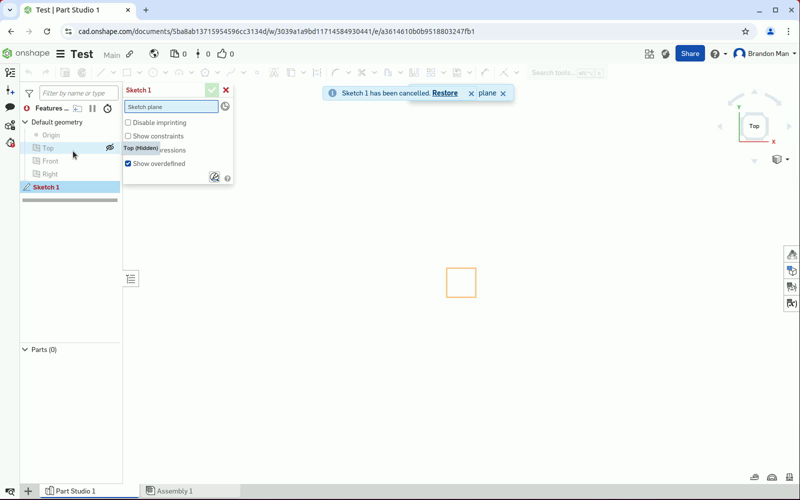
click(73, 150)
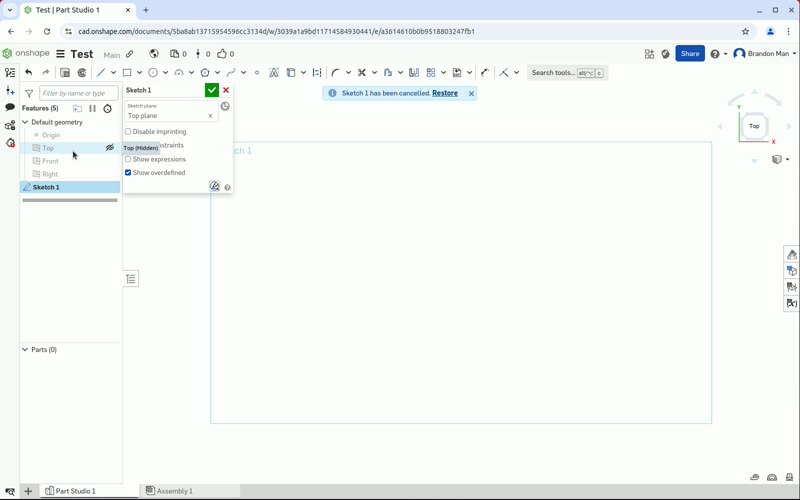
mouse_move(73, 352)
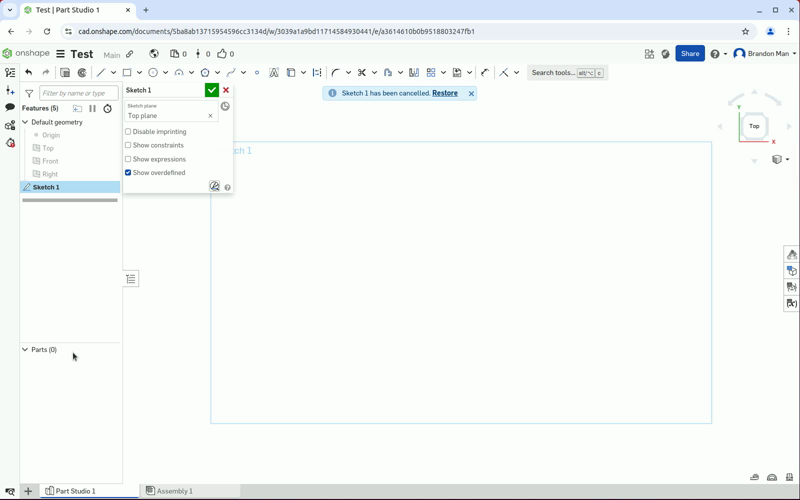
key(y)
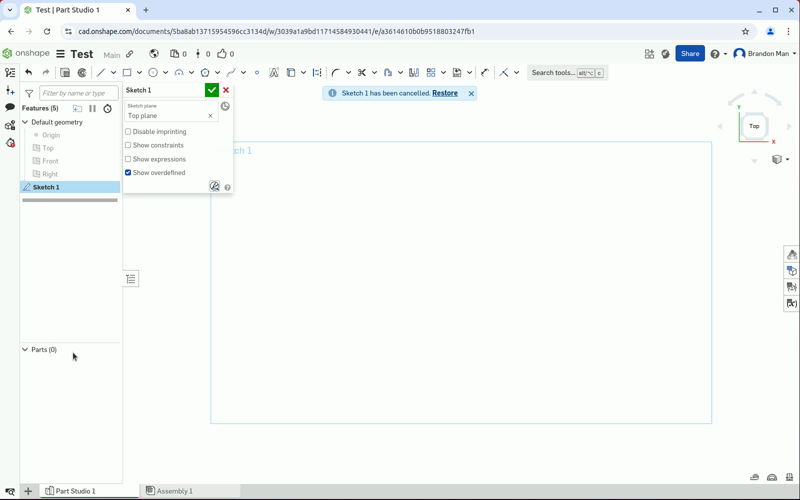
key(l)
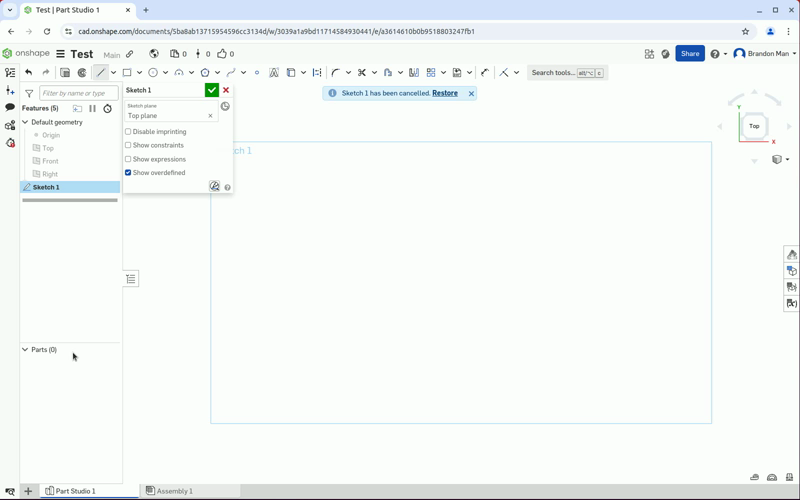
key_down(shift)
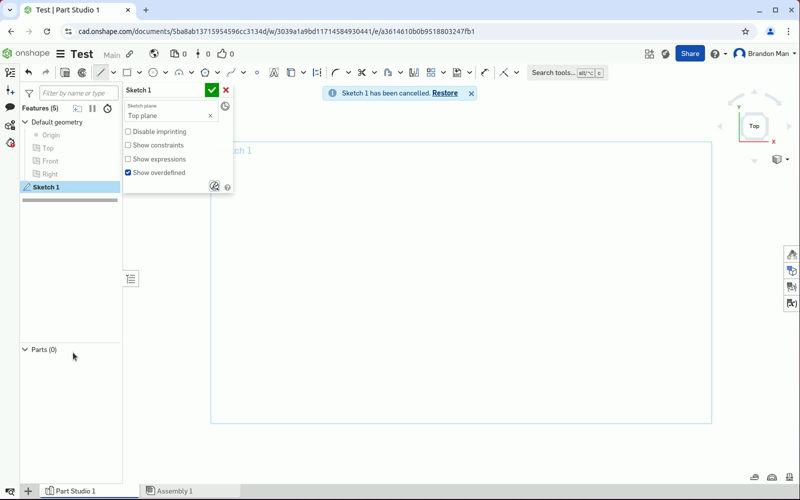
mouse_move(432, 346)
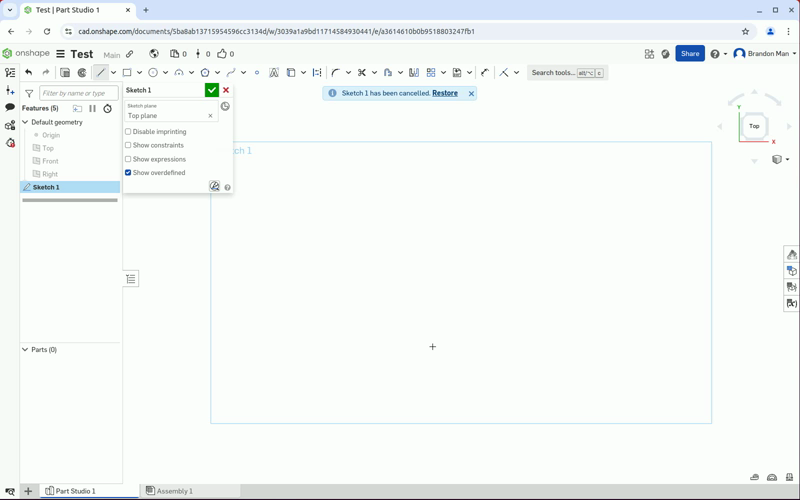
click(432, 346)
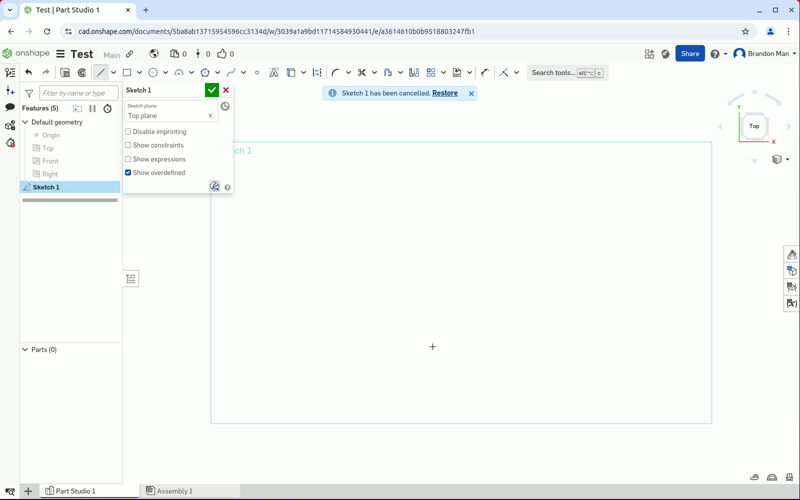
key_up(shift)
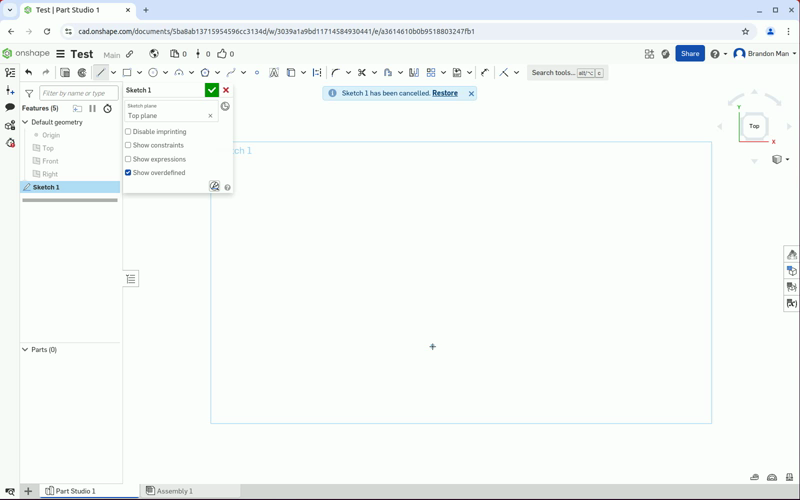
key_down(shift)
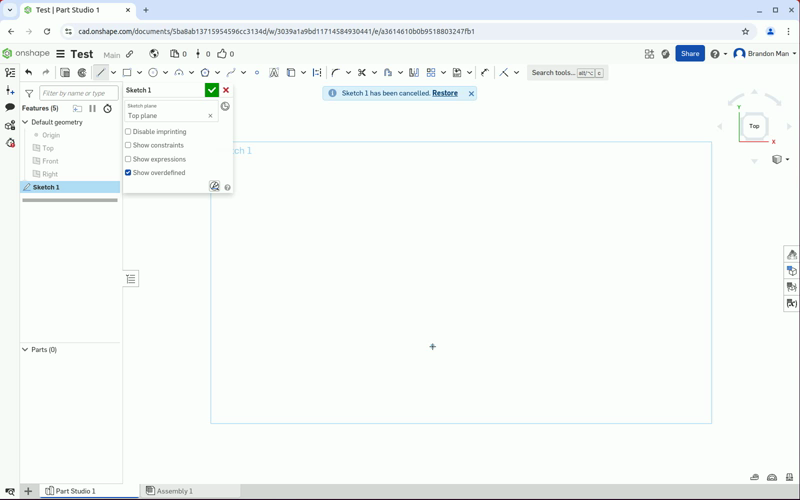
mouse_move(573, 346)
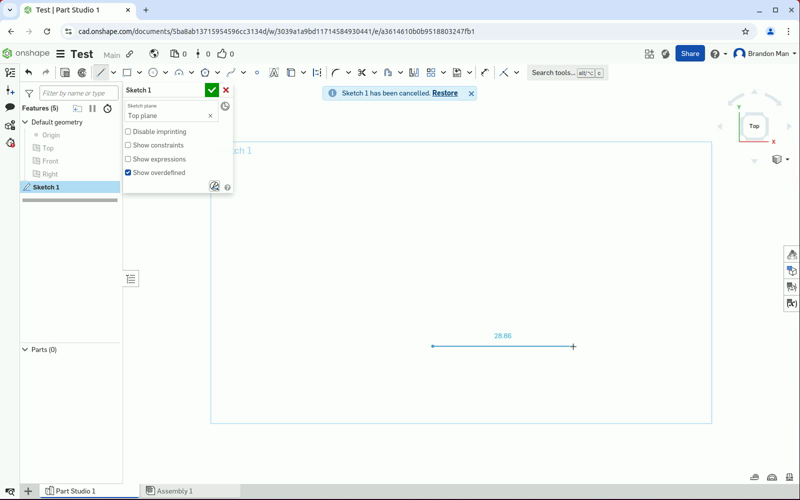
click(573, 346)
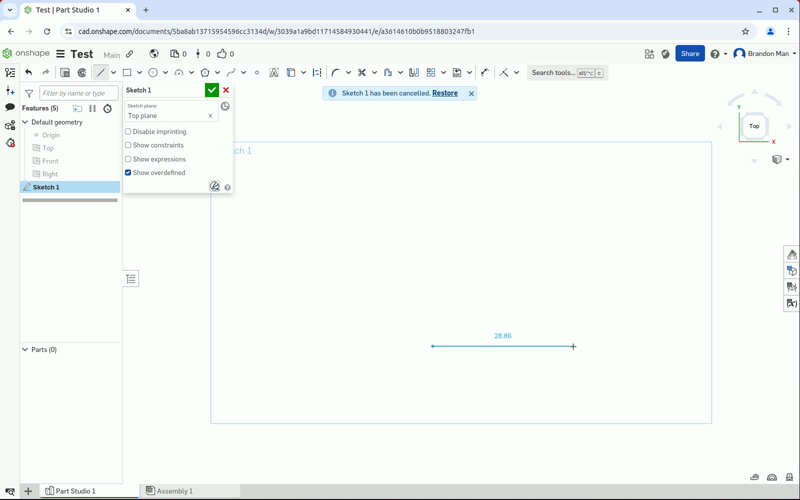
key_up(shift)
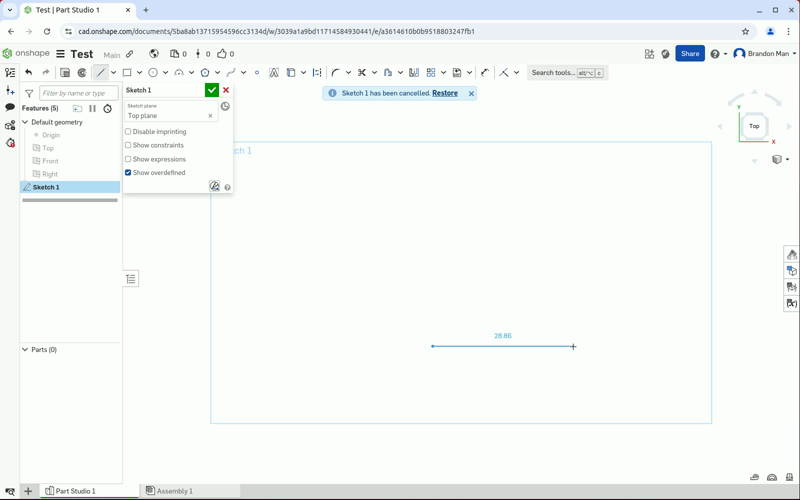
key_down(shift)
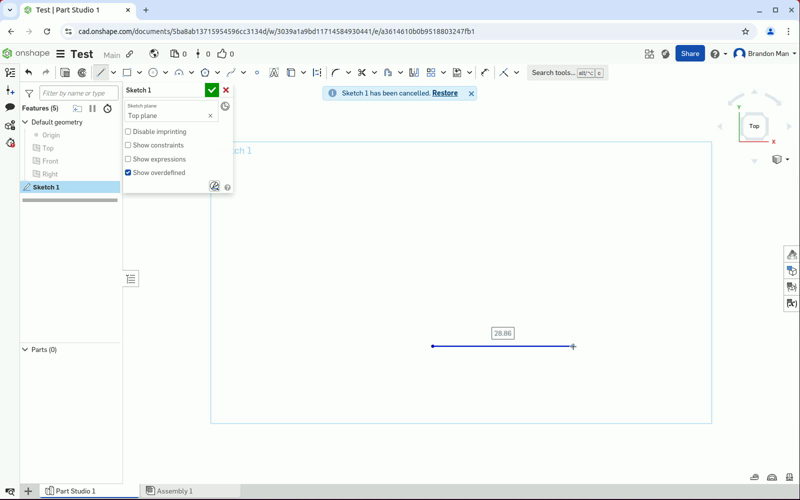
mouse_move(573, 205)
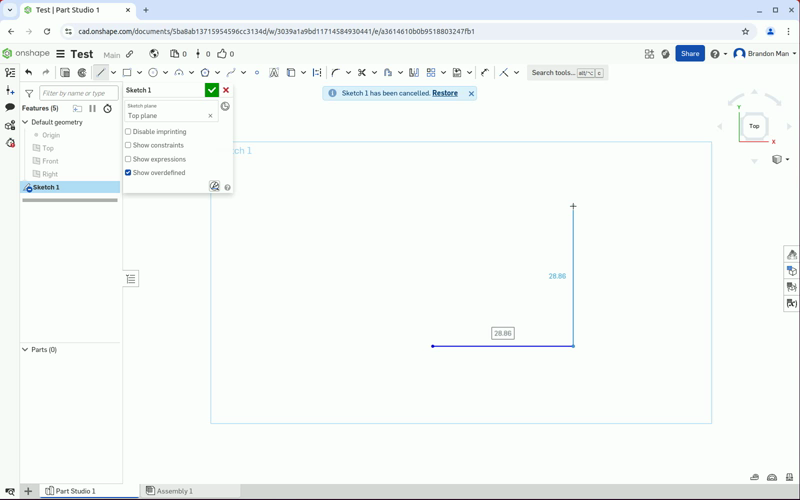
click(573, 205)
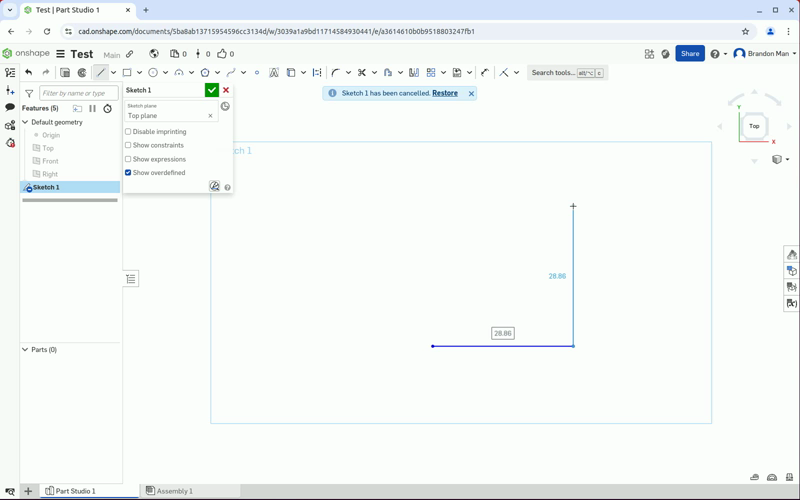
key_up(shift)
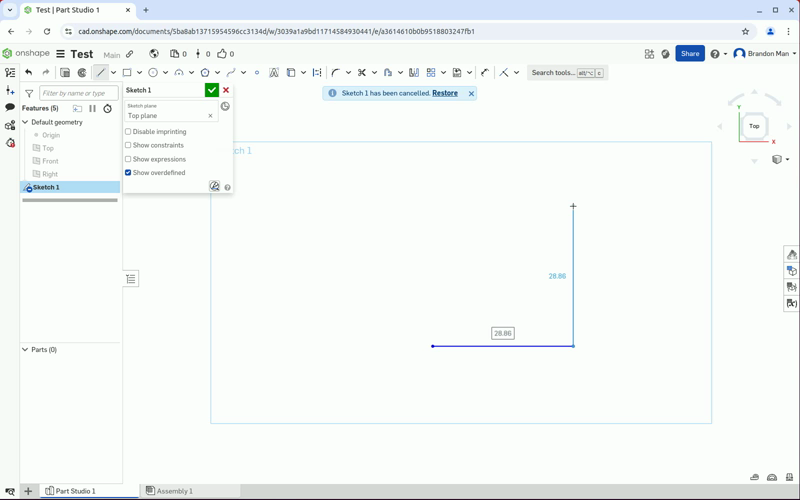
key_down(shift)
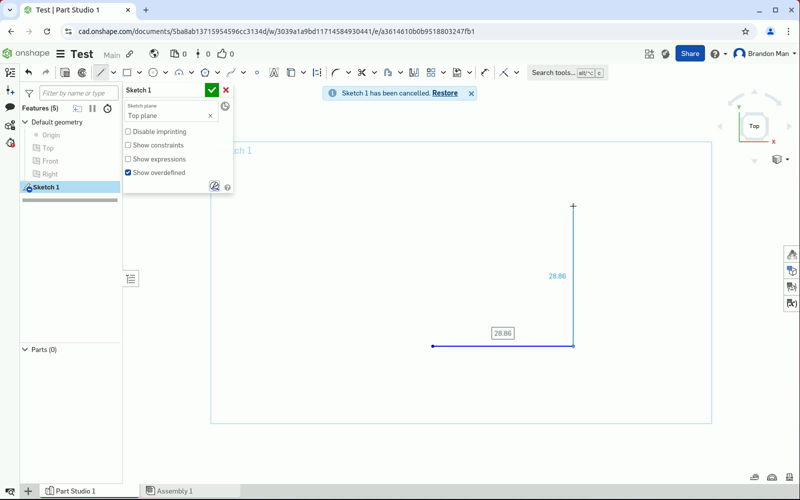
mouse_move(432, 205)
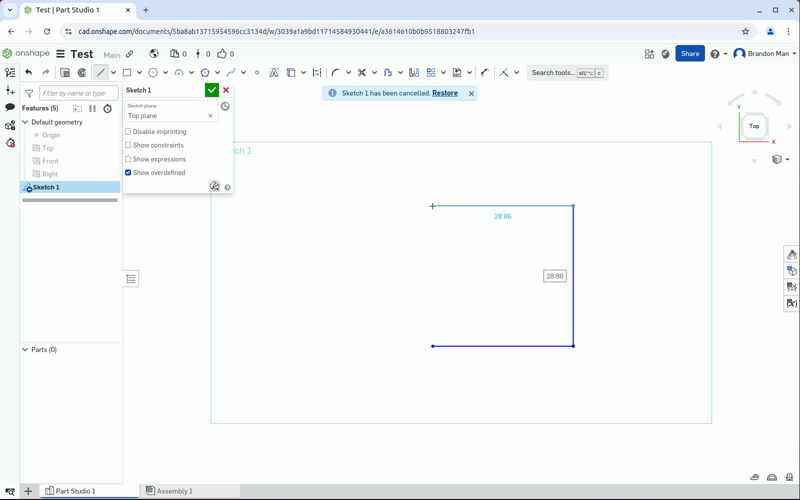
click(432, 205)
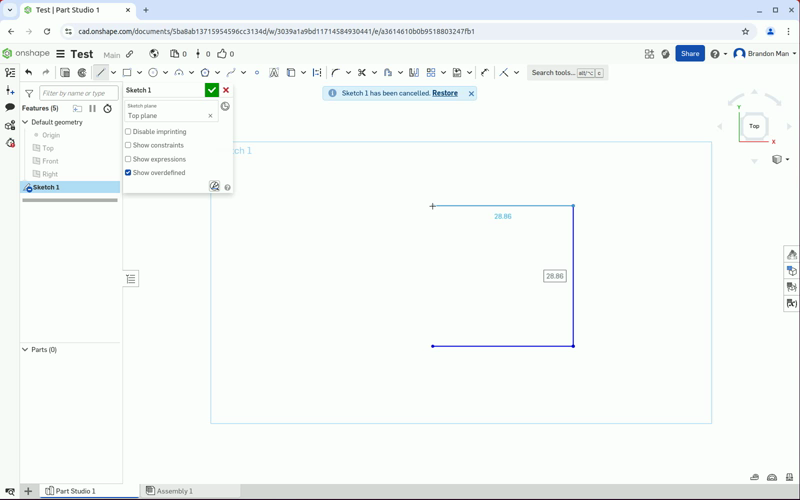
key_up(shift)
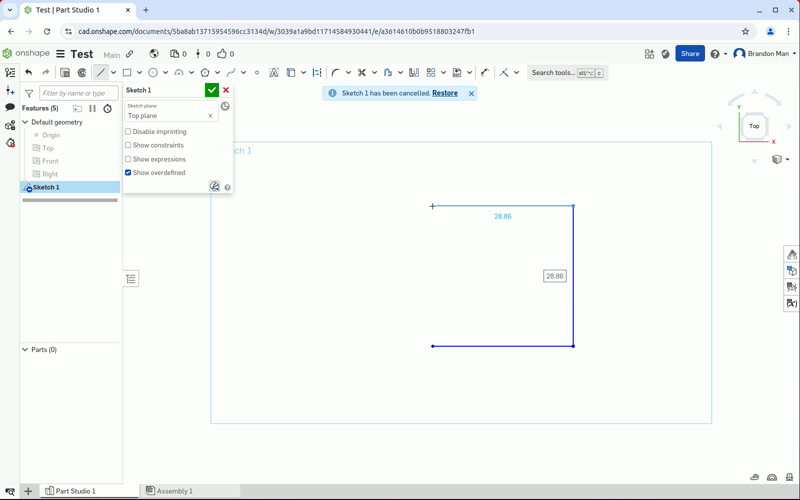
key_down(shift)
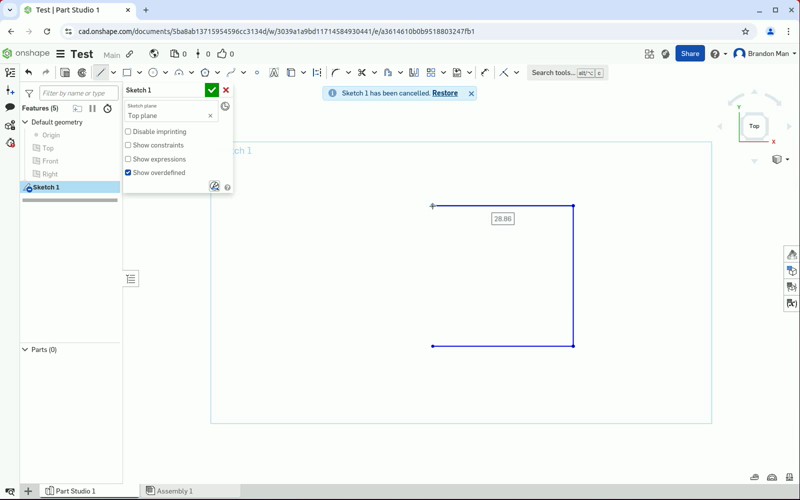
mouse_move(432, 346)
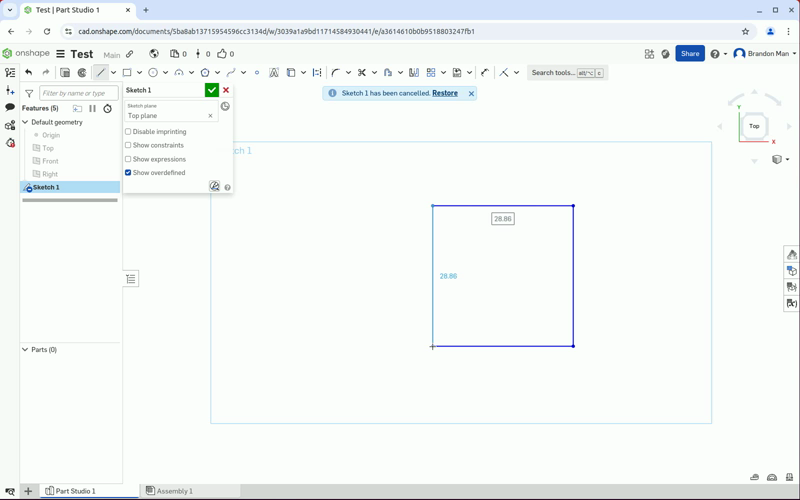
key_up(shift)
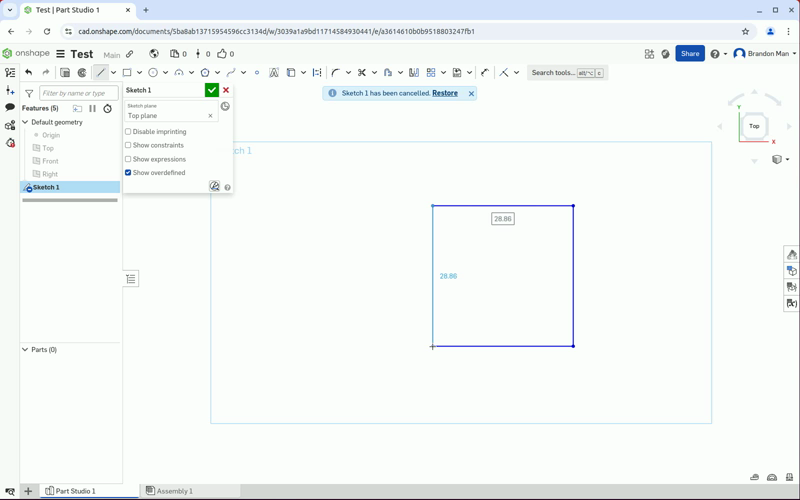
click(432, 346)
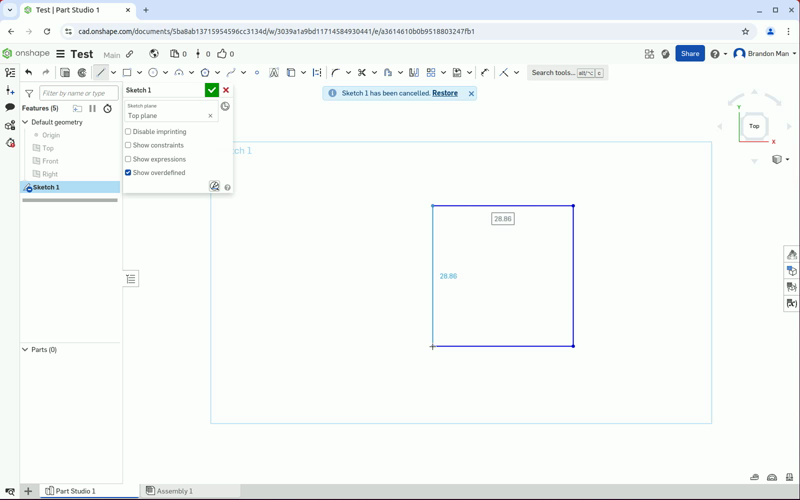
key(esc)
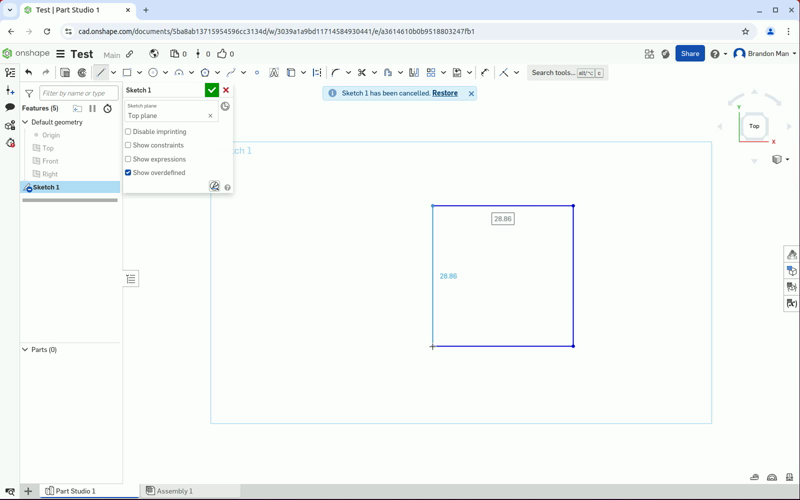
mouse_move(458, 304)
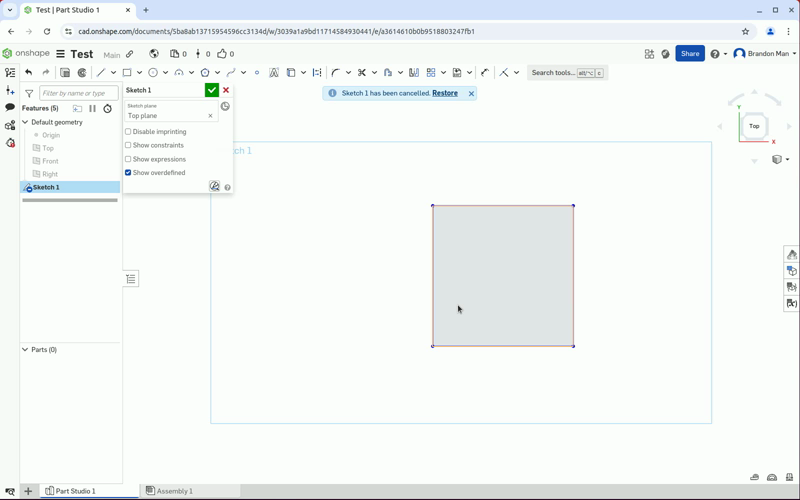
click(458, 304)
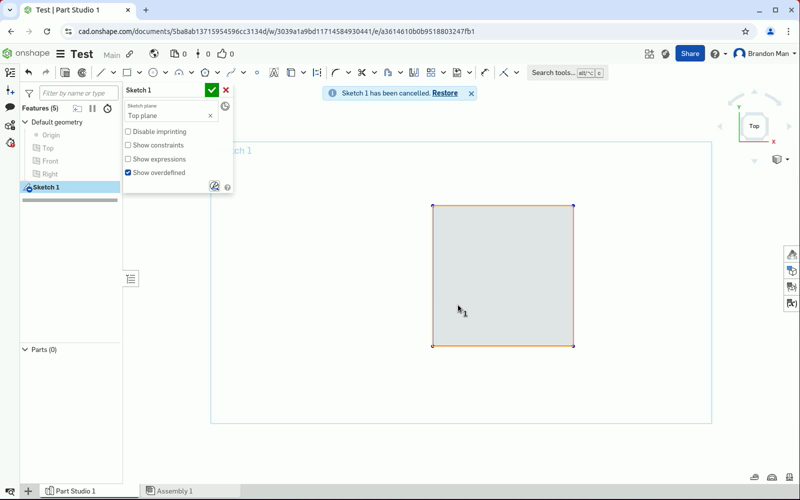
mouse_move(73, 352)
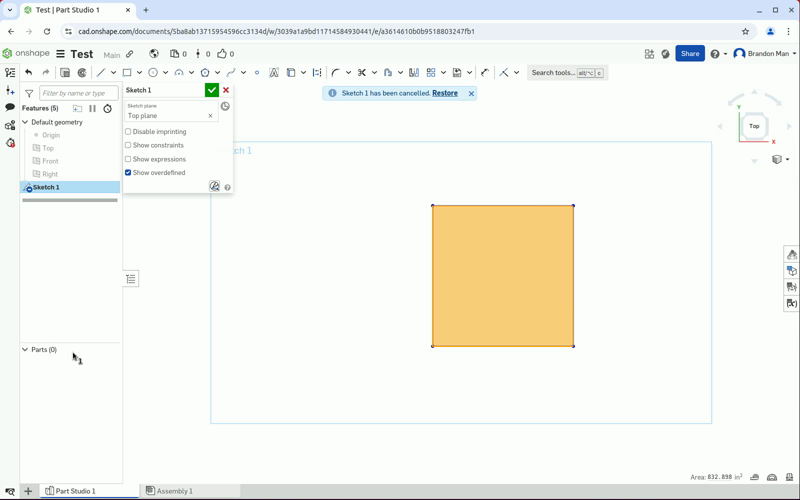
key(shift+y)
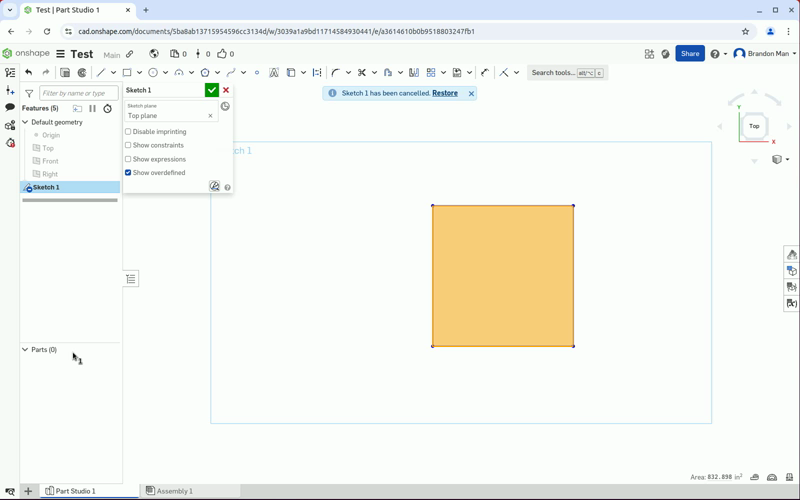
key(shift+e)
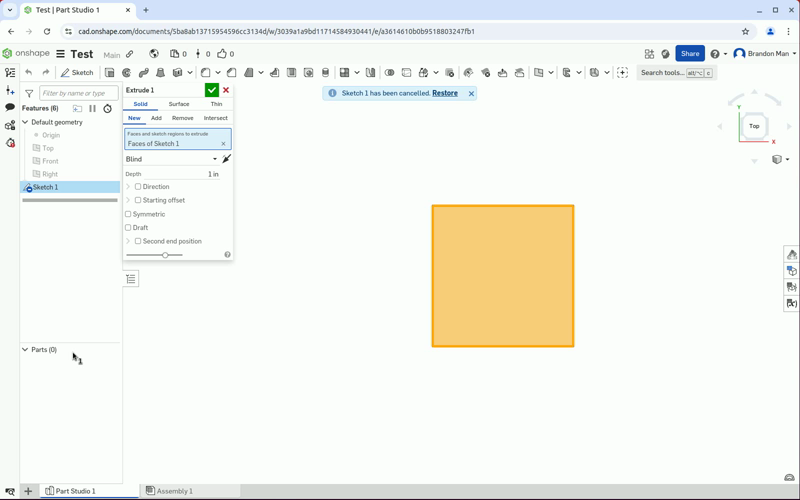
mouse_move(143, 106)
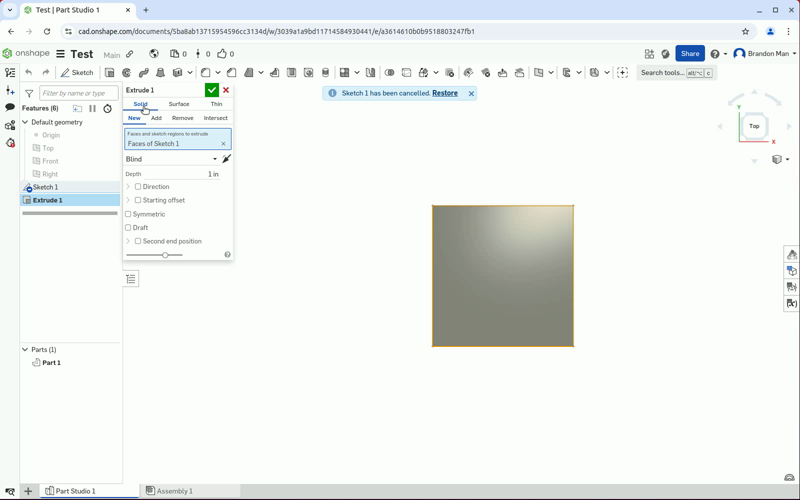
click(143, 106)
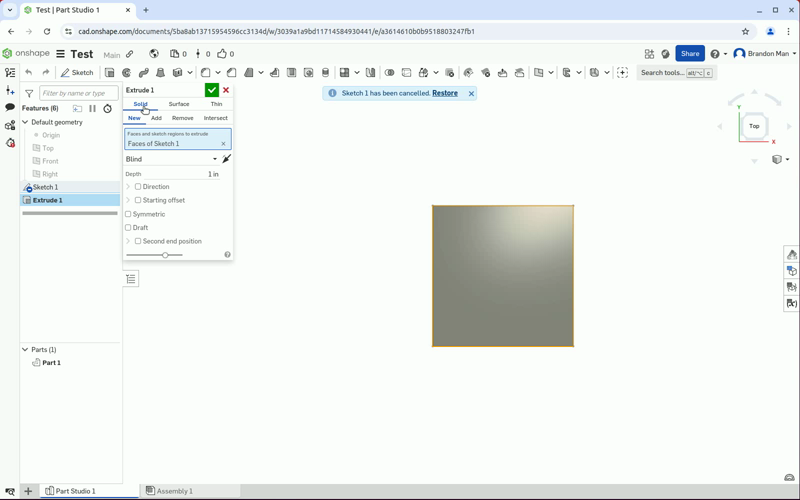
mouse_move(137, 120)
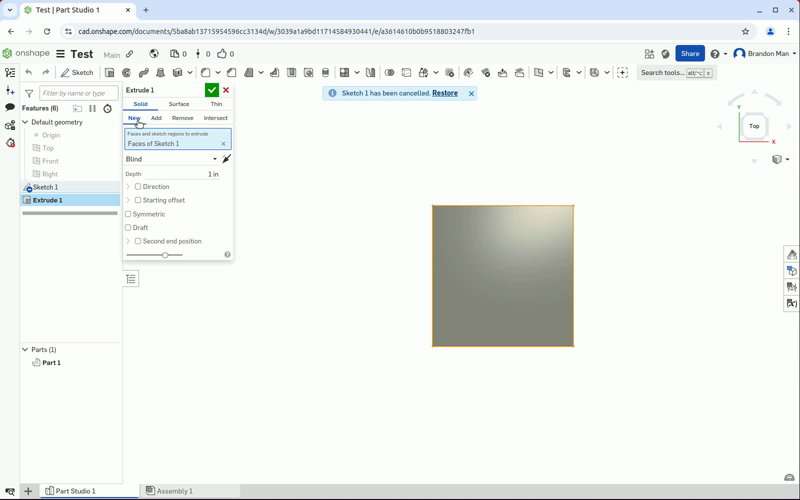
click(137, 120)
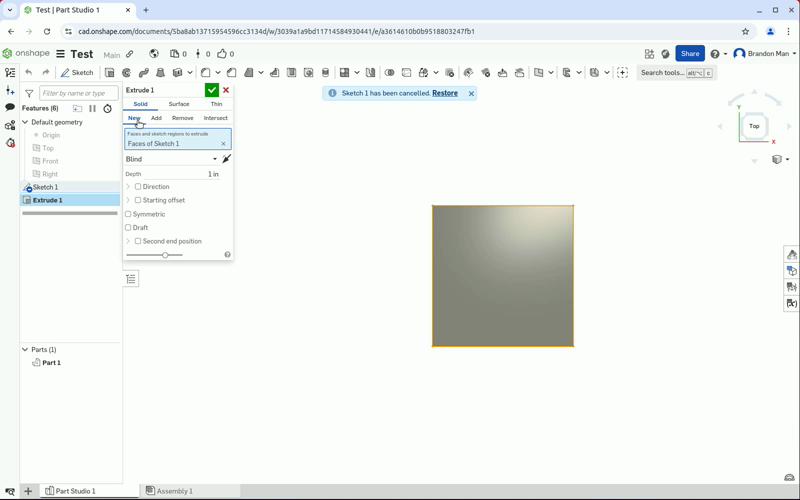
key(tab, 4)
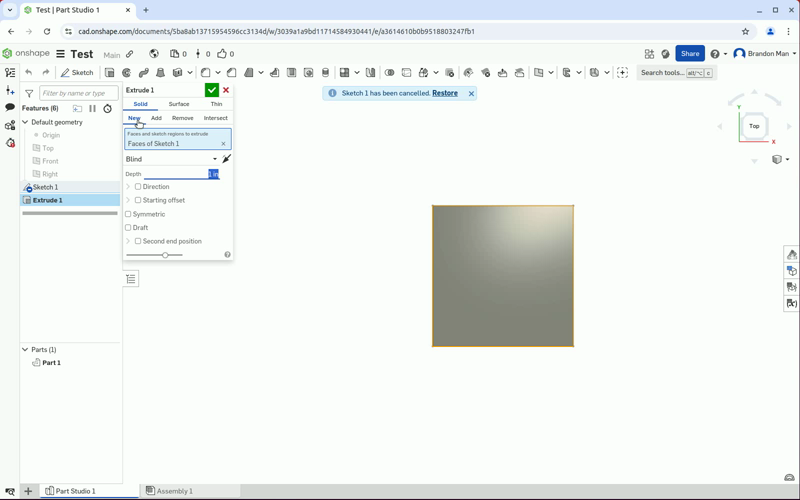
text(13.48)
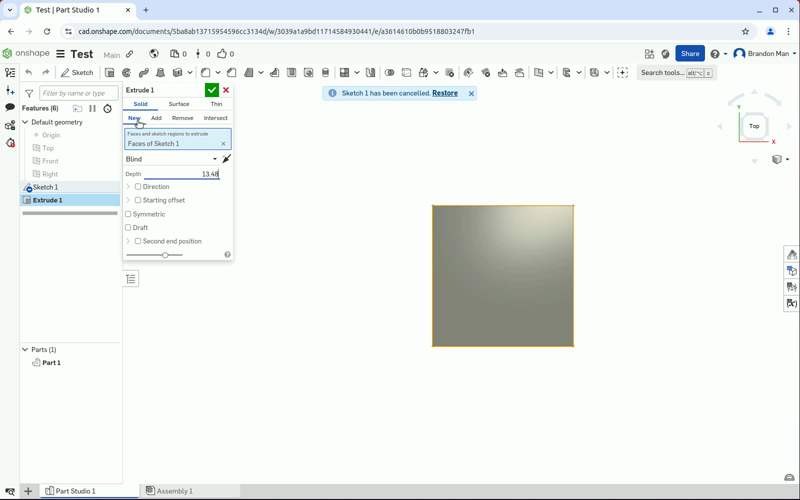
key(enter)
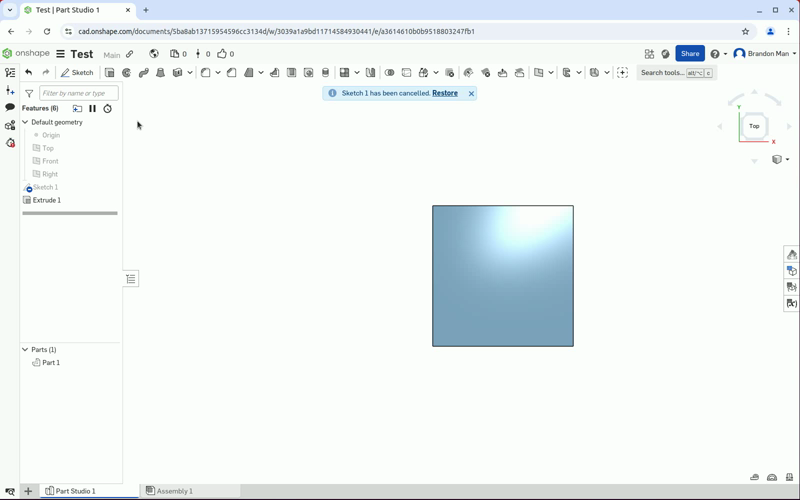
key(shift+h)
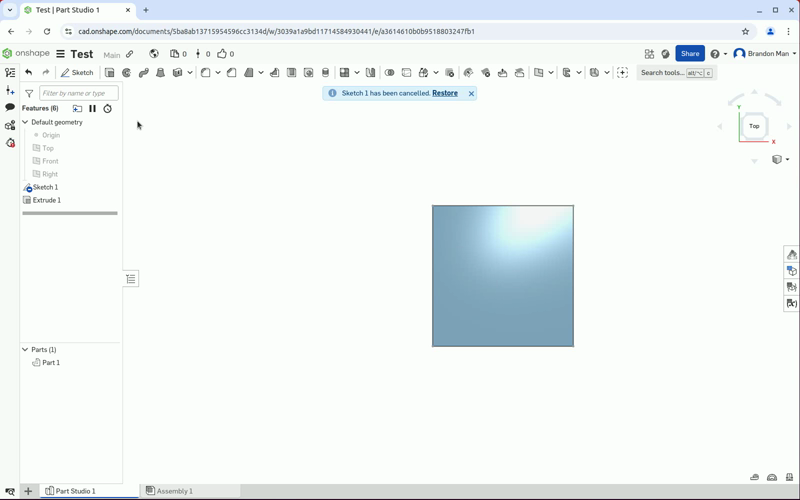
key(shift+h)
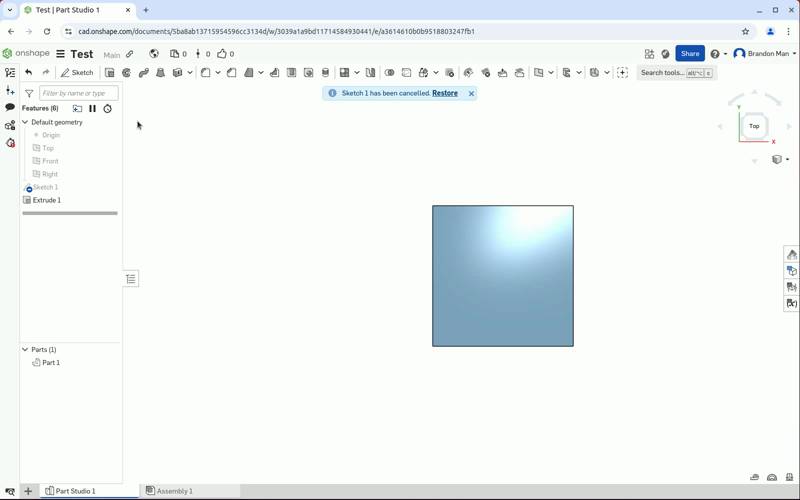
mouse_move(73, 189)
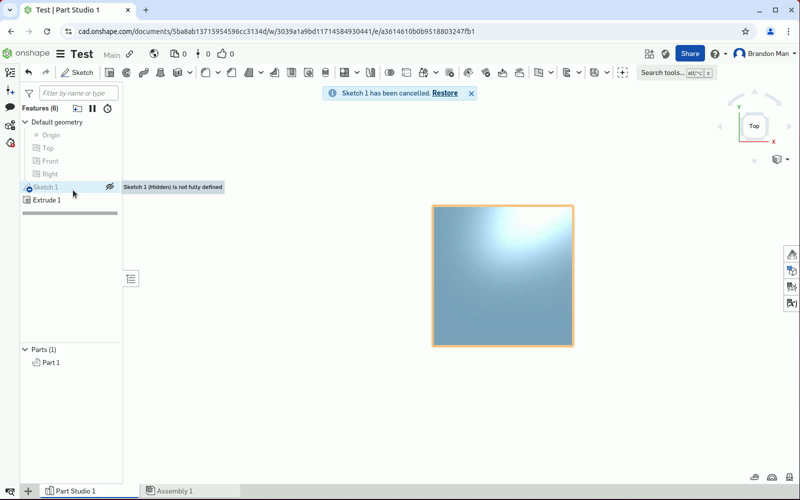
click(73, 189)
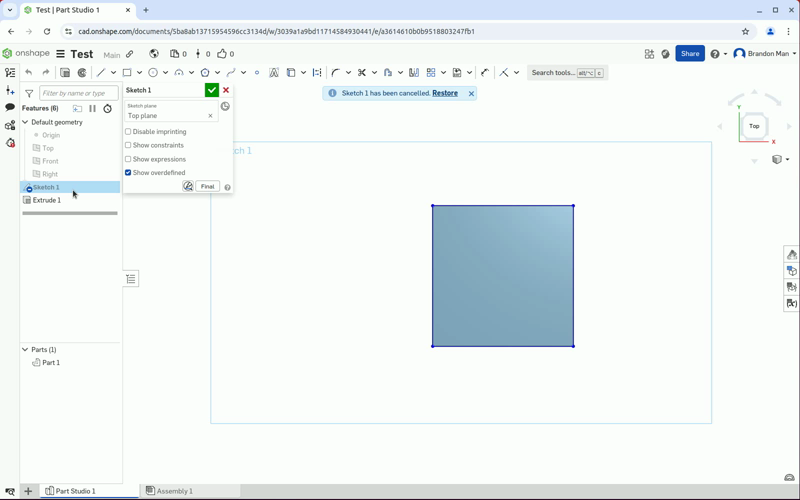
mouse_move(229, 92)
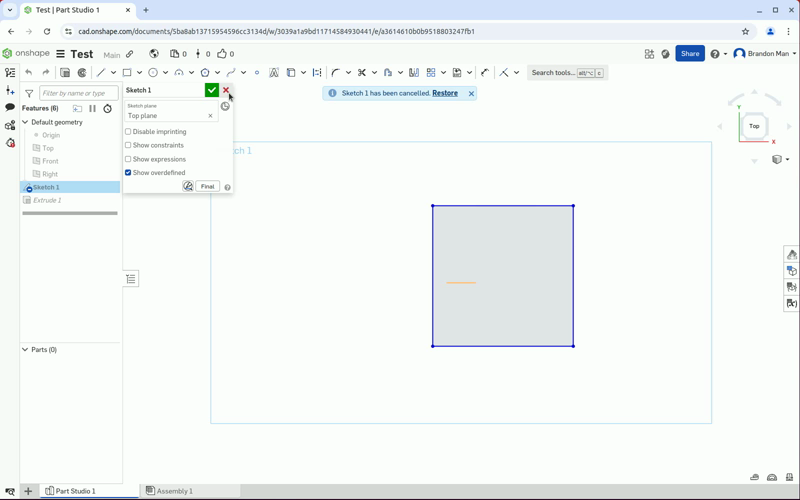
click(229, 92)
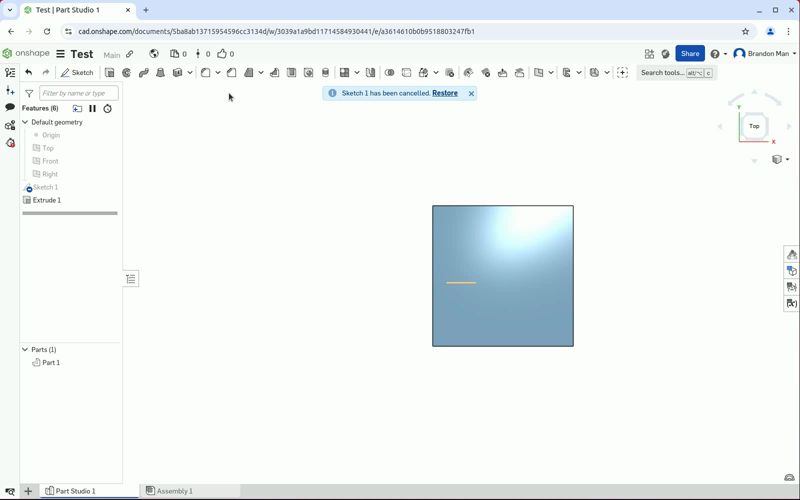
mouse_move(541, 75)
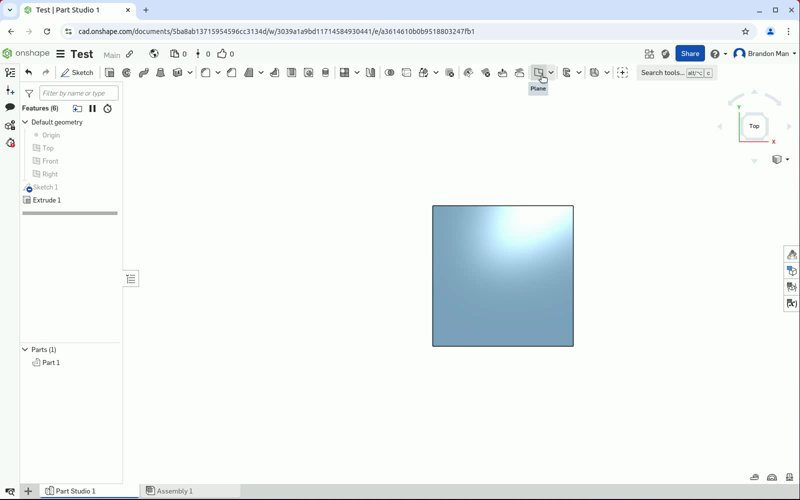
click(541, 75)
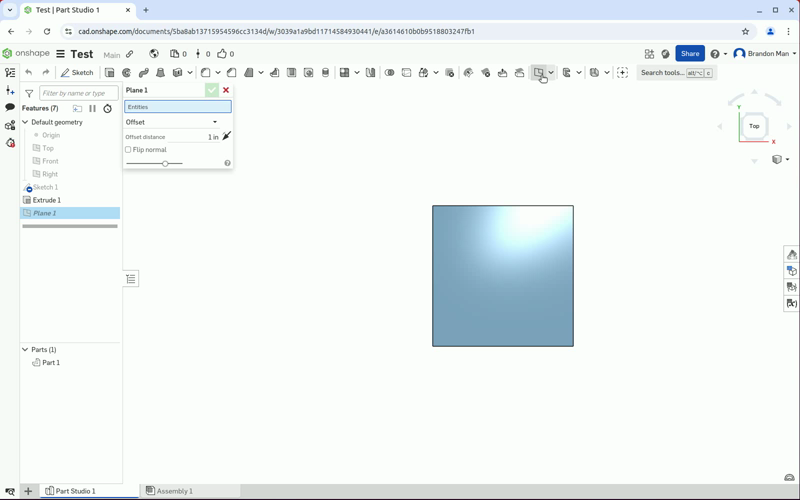
mouse_move(73, 150)
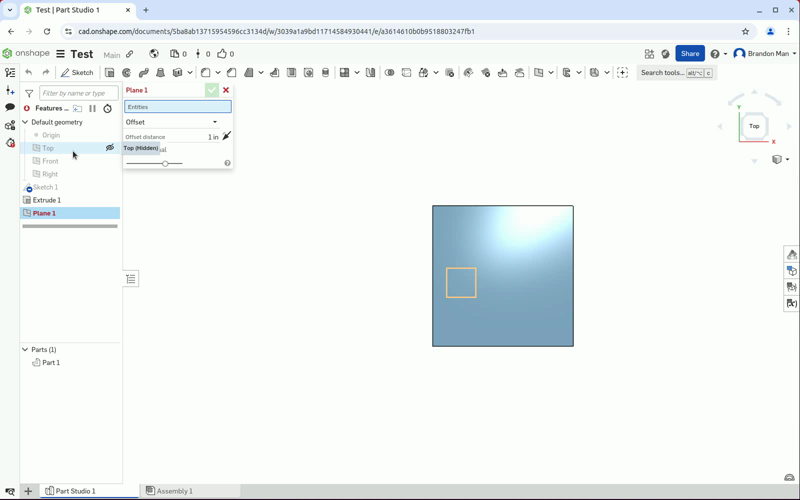
click(73, 150)
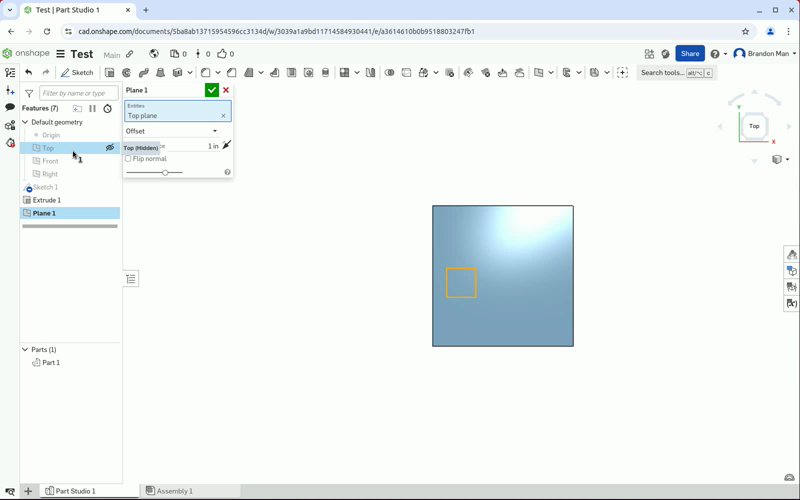
key(tab, 2)
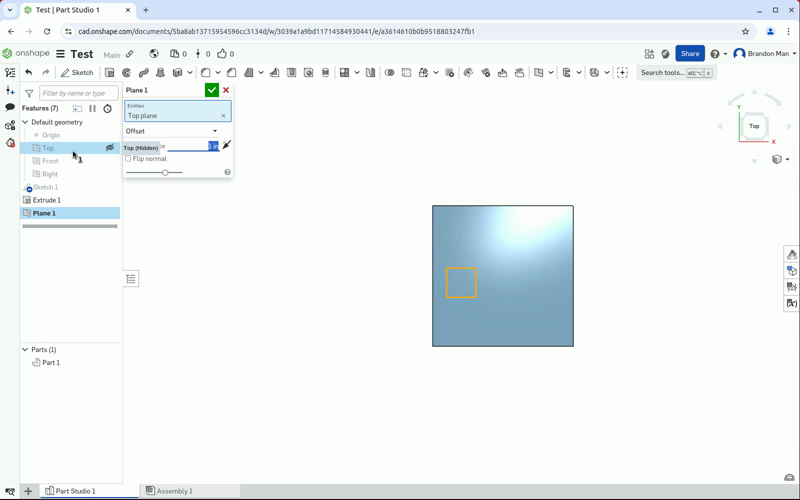
text(13.495)
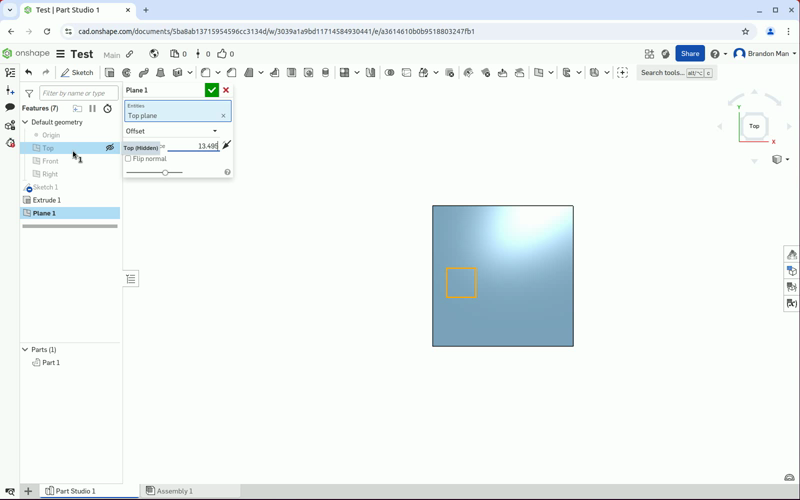
key(enter, 2)
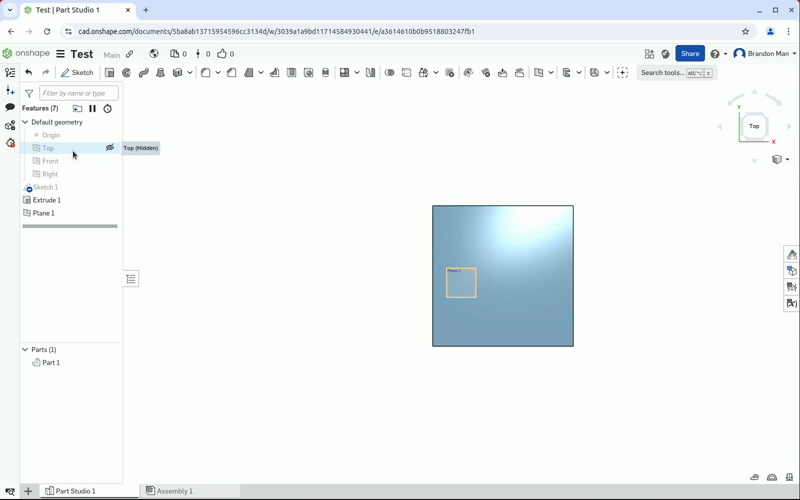
key(shift+s)
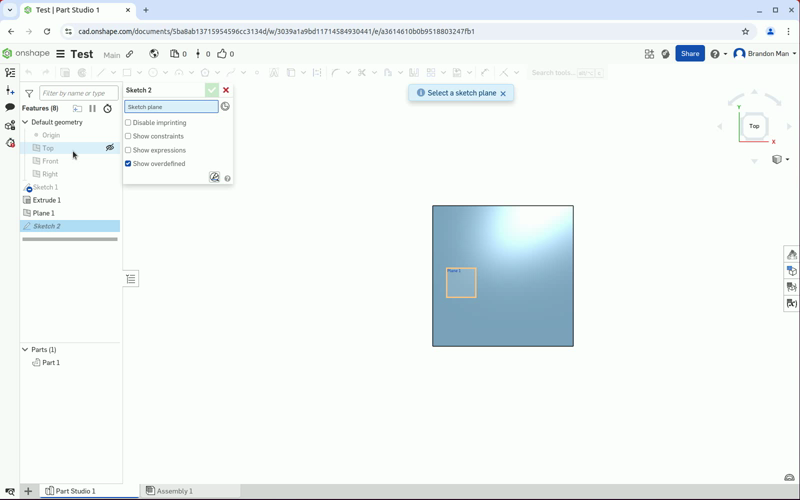
mouse_move(73, 215)
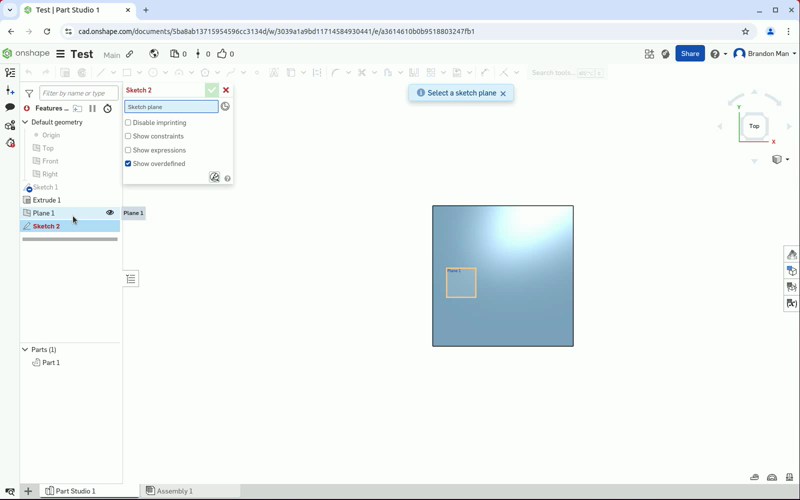
click(73, 215)
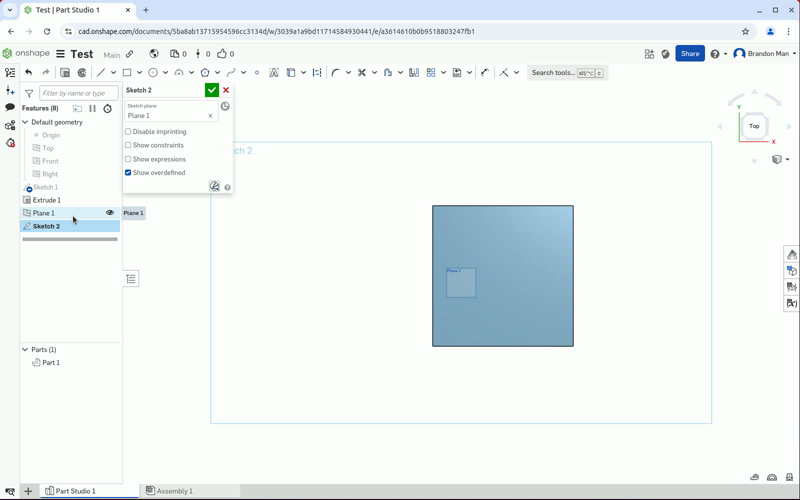
mouse_move(73, 352)
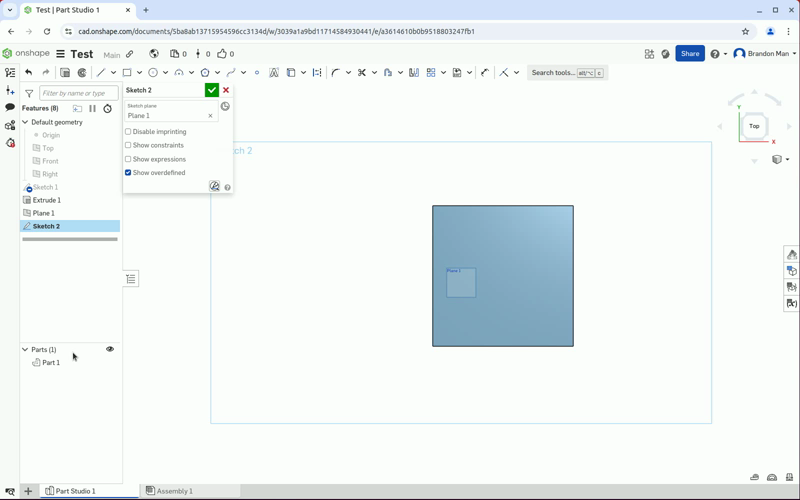
key(y)
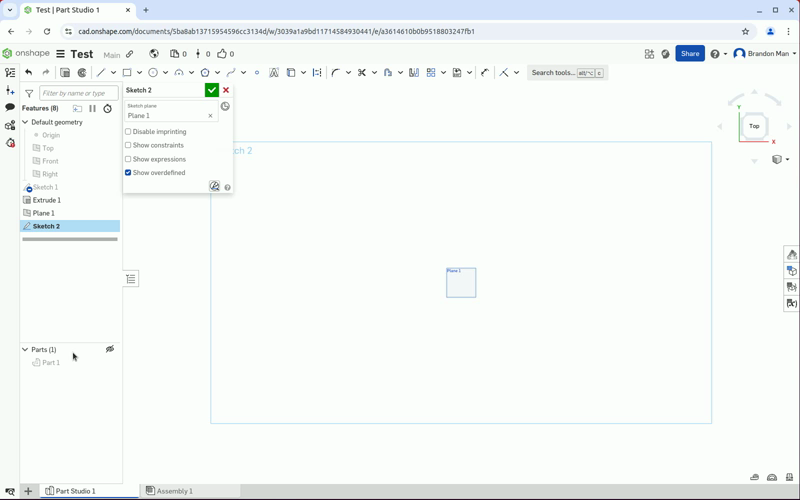
key(c)
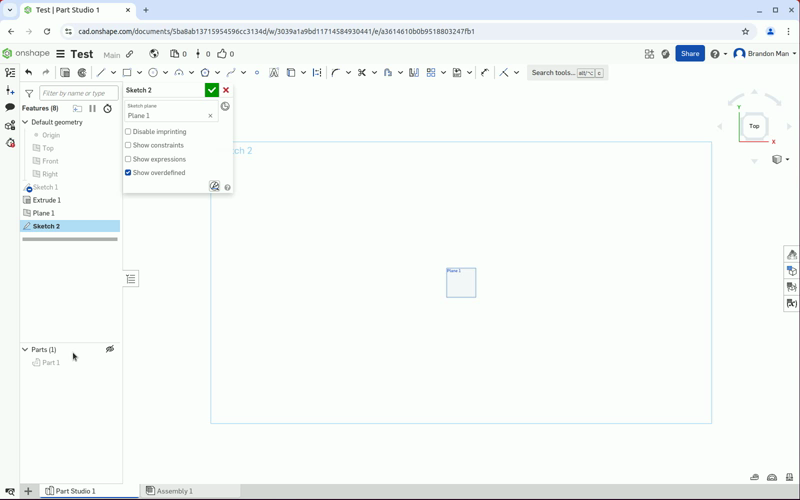
key_down(shift)
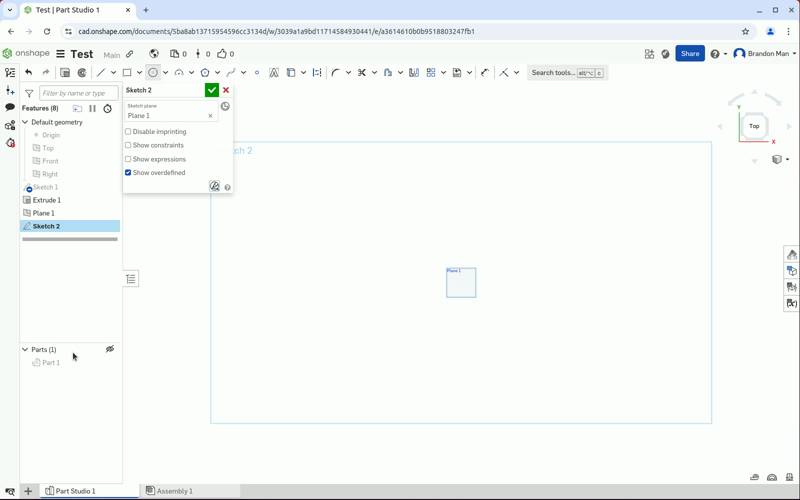
mouse_move(503, 274)
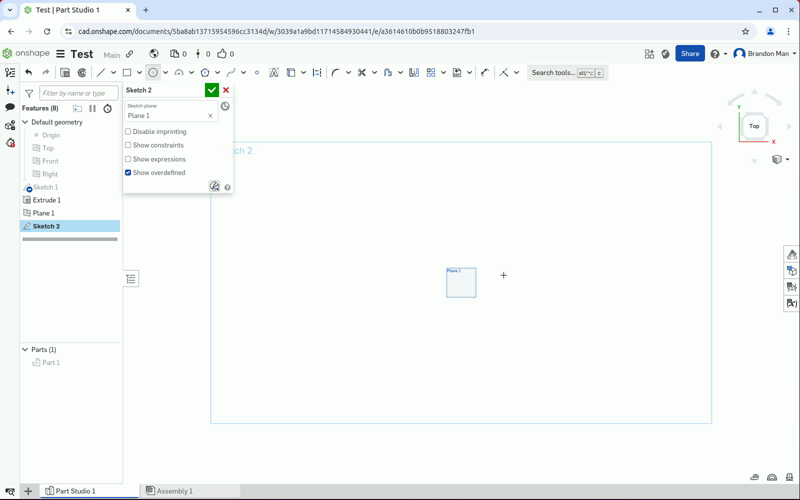
click(503, 274)
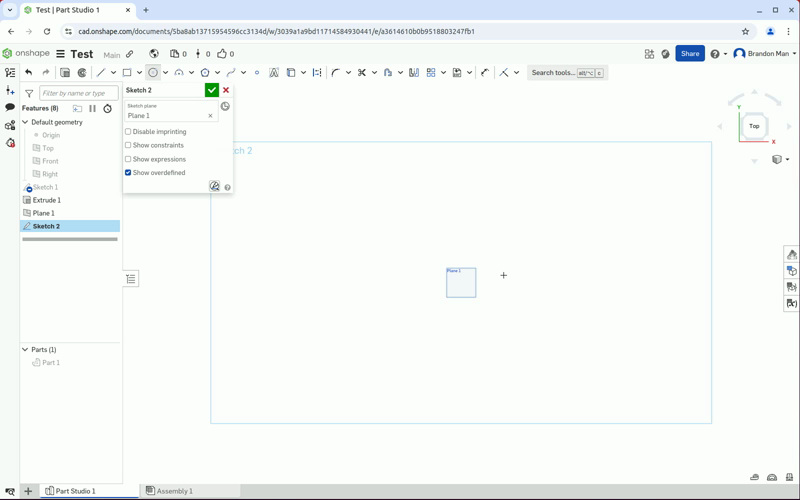
key_up(shift)
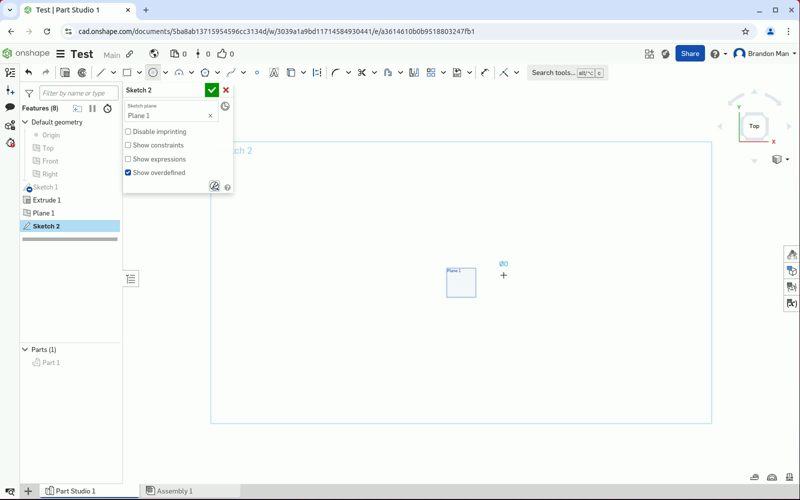
mouse_move(565, 274)
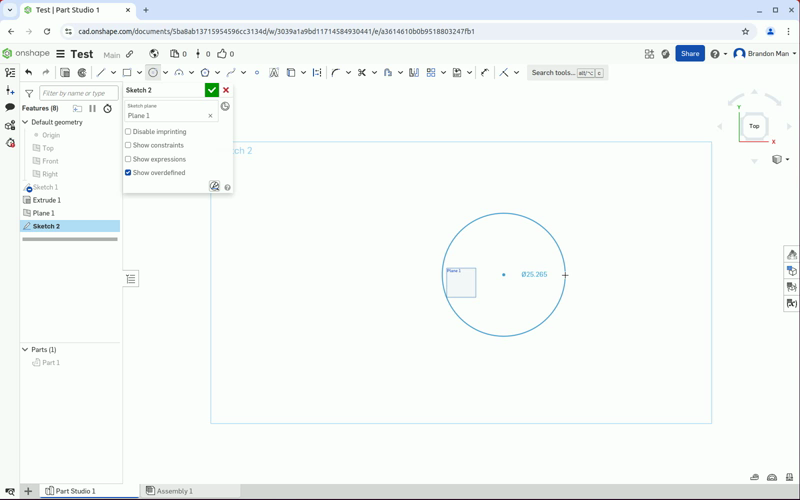
click(565, 274)
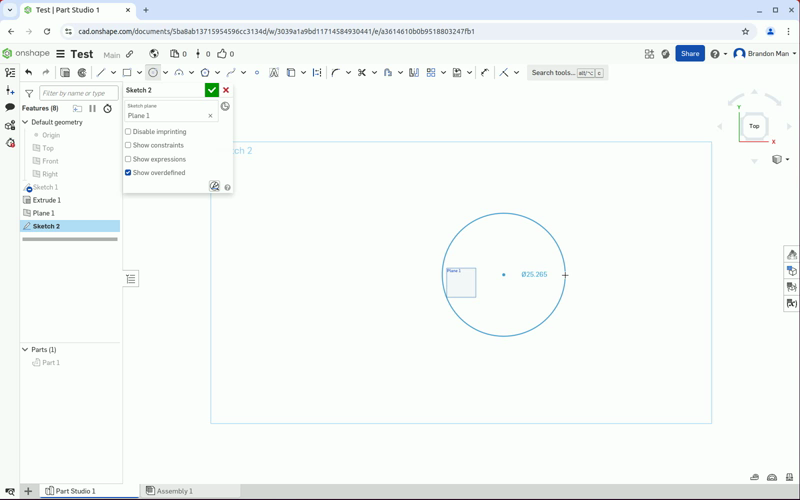
key(esc)
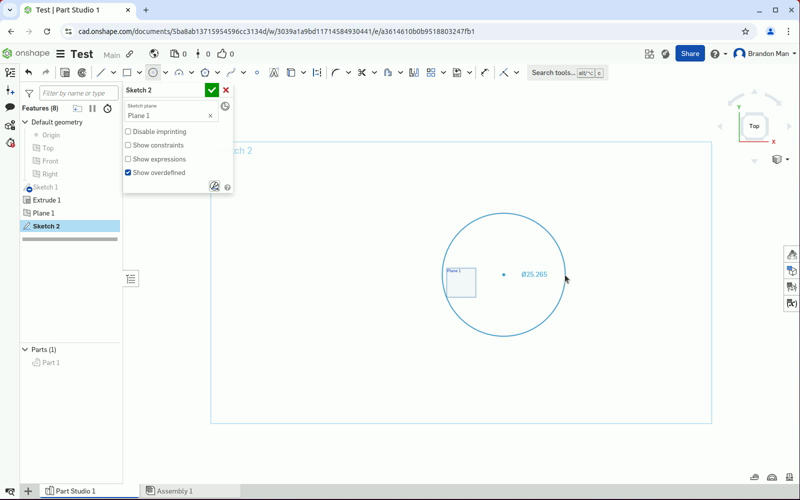
mouse_move(491, 238)
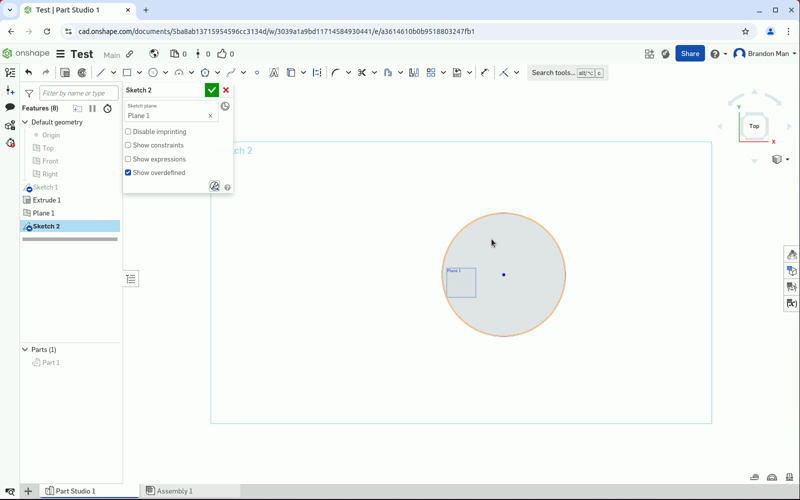
click(491, 238)
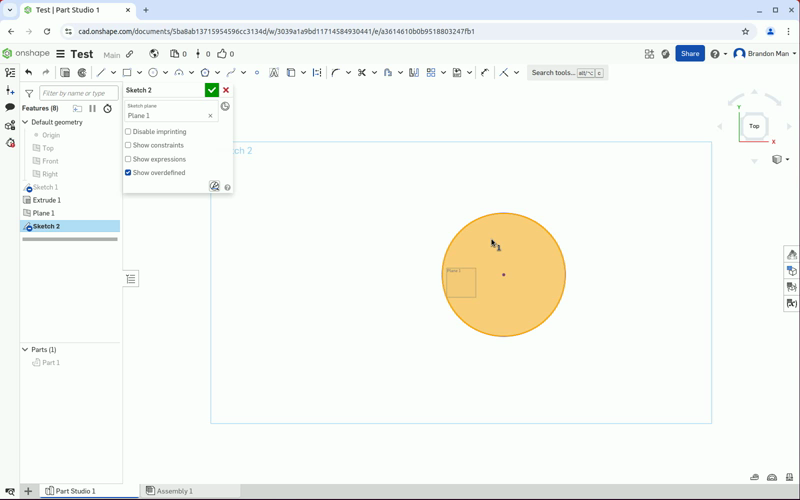
mouse_move(73, 352)
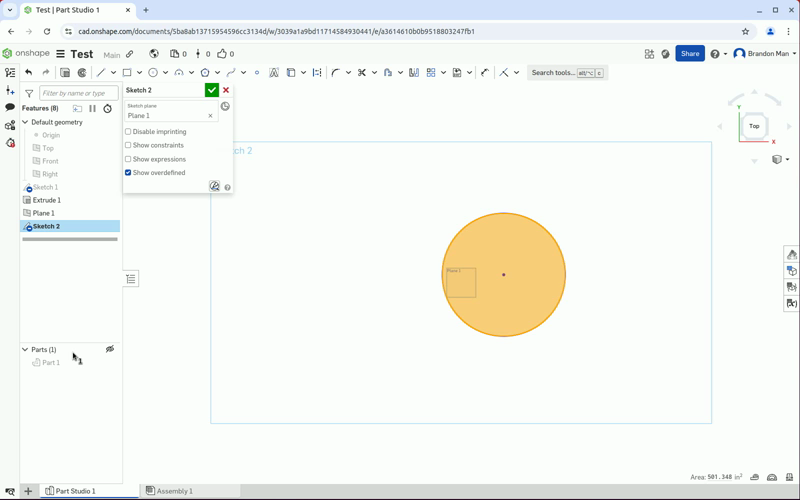
key(shift+y)
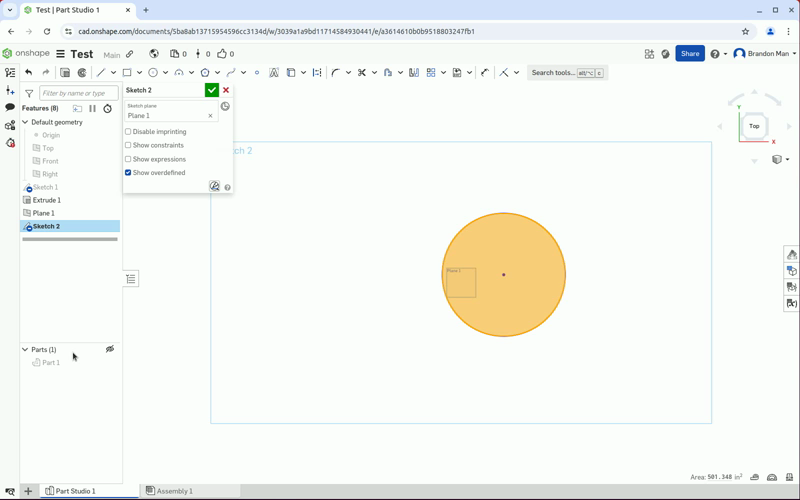
key(shift+e)
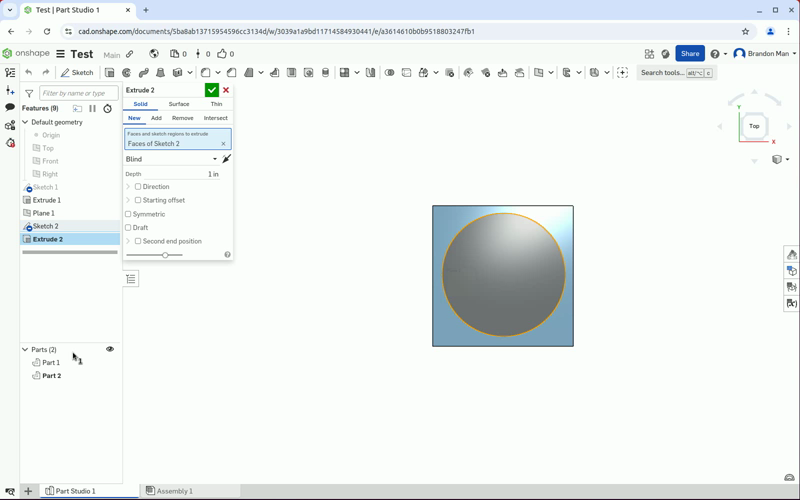
mouse_move(143, 106)
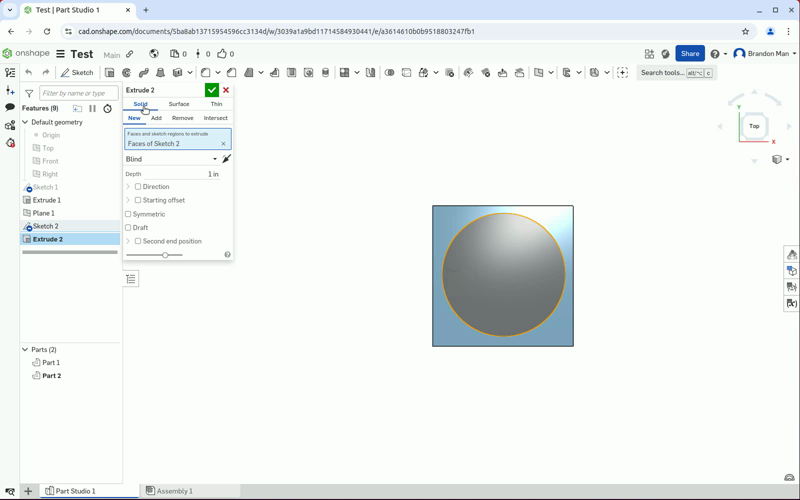
click(143, 106)
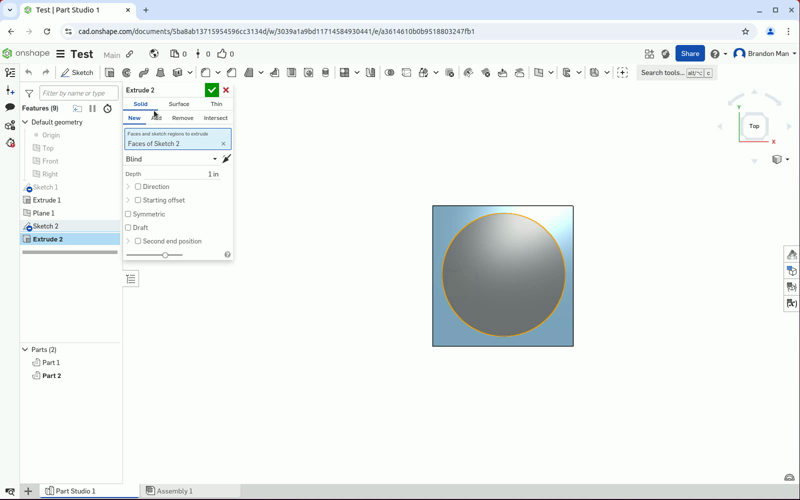
mouse_move(186, 120)
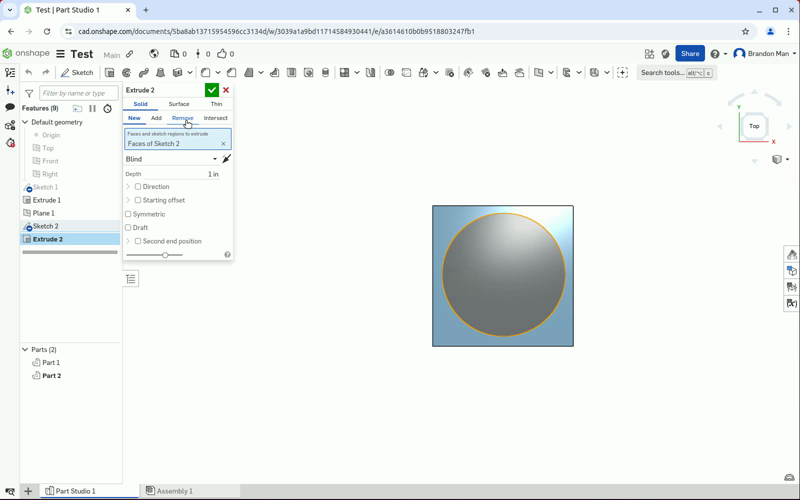
click(186, 120)
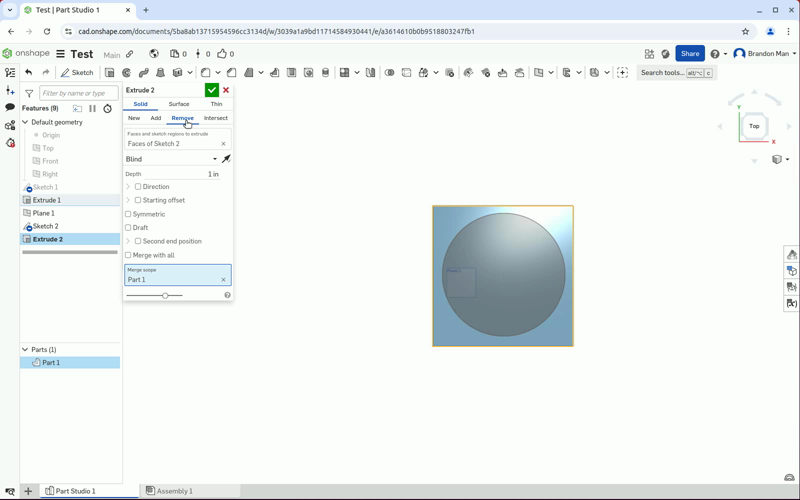
key(tab, 4)
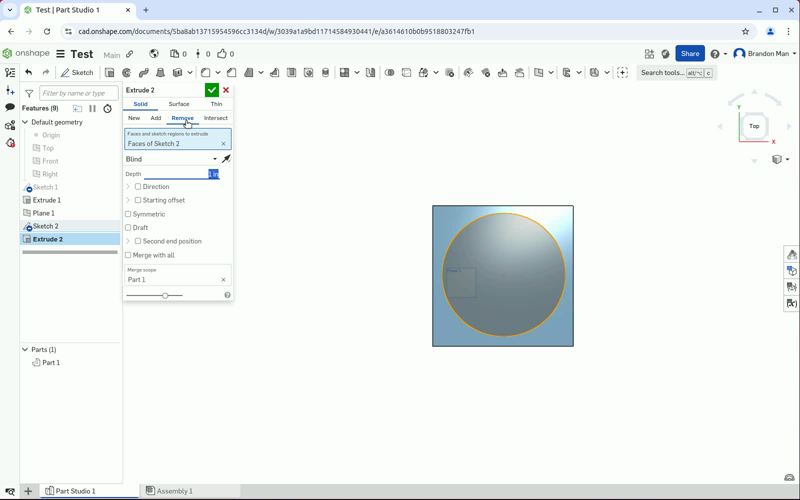
text(9.628)
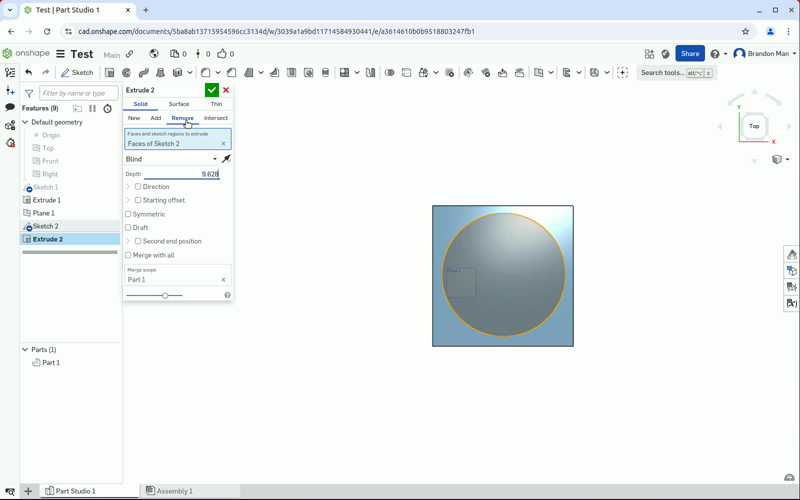
key(tab, 6)
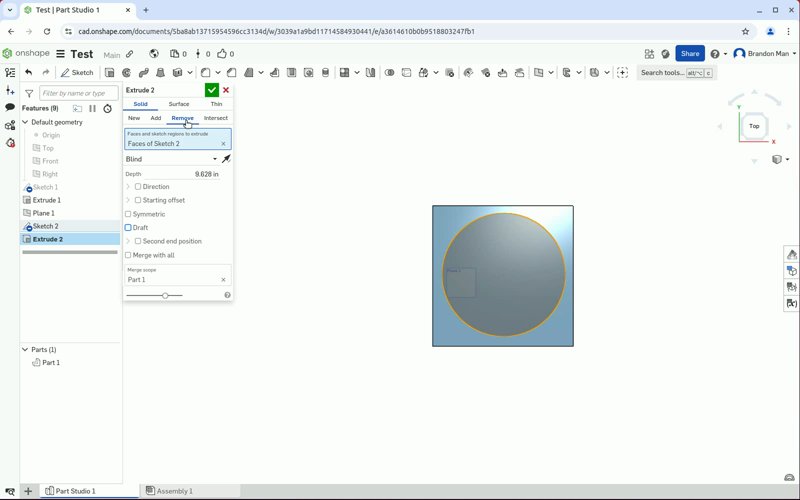
key(space)
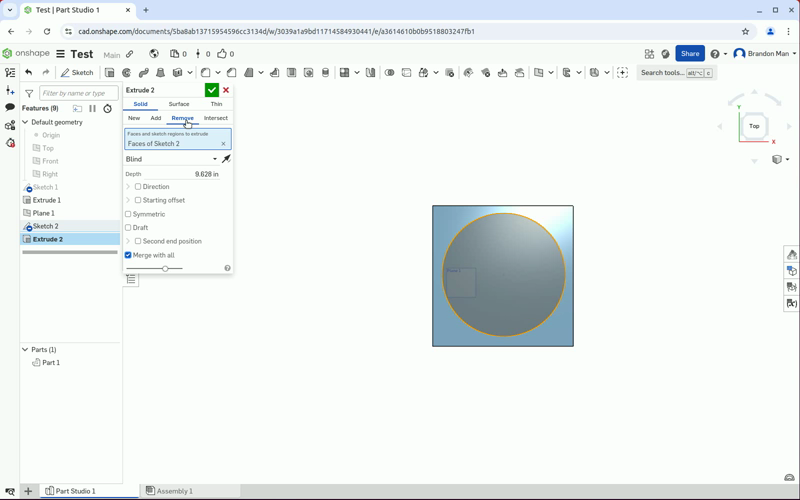
key(enter)
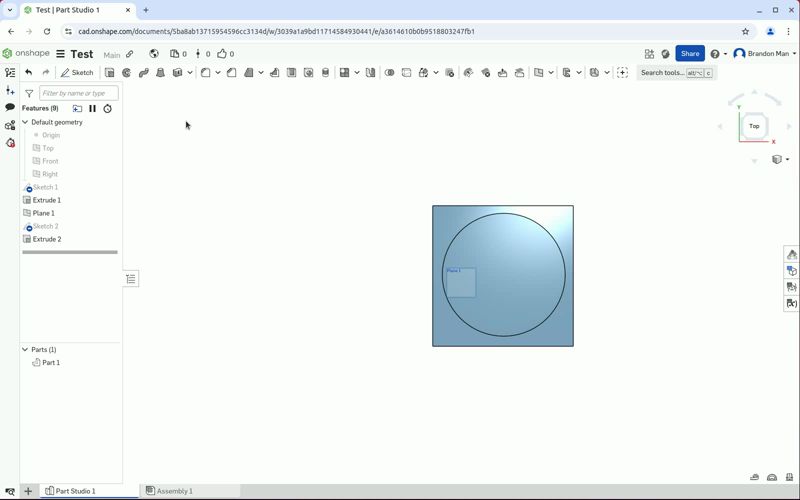
key(shift+h)
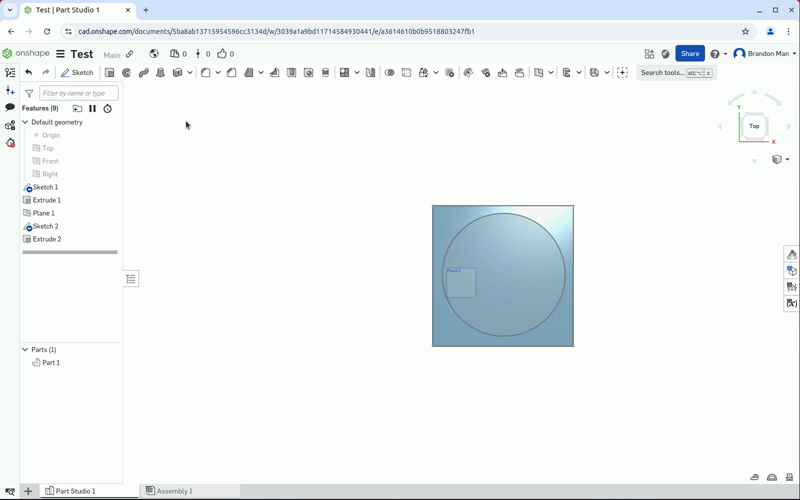
key(shift+h)
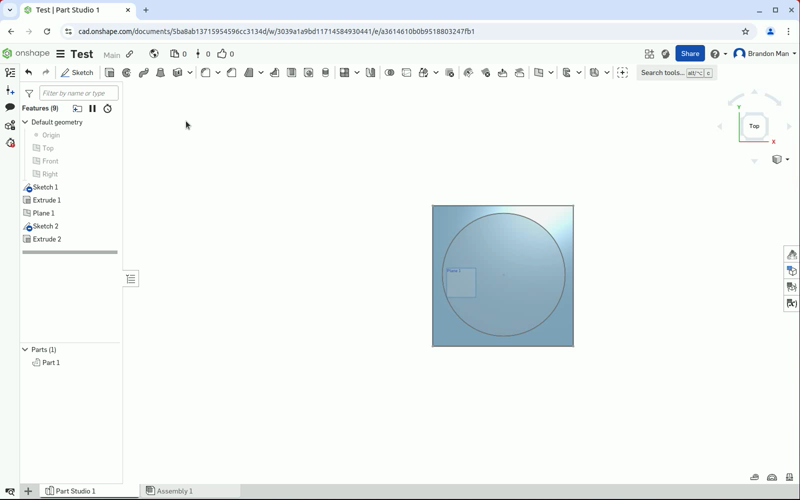
key(shift+7)
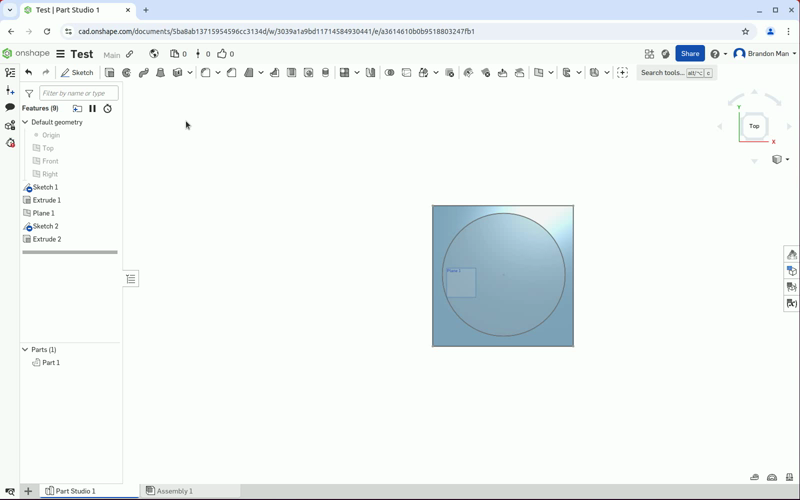
key(up, 3)
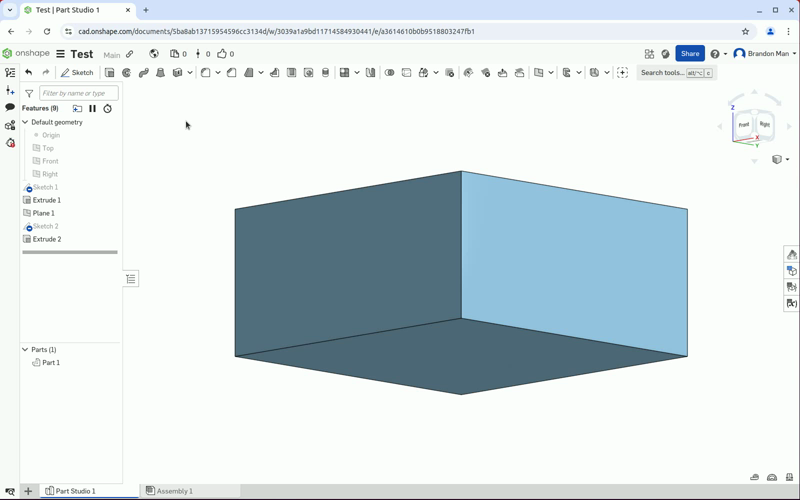
key(left, 3)
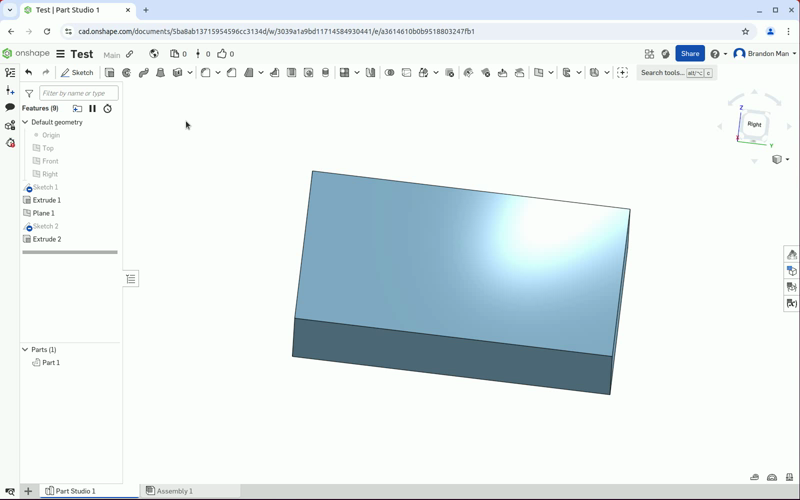
key(right, 3)
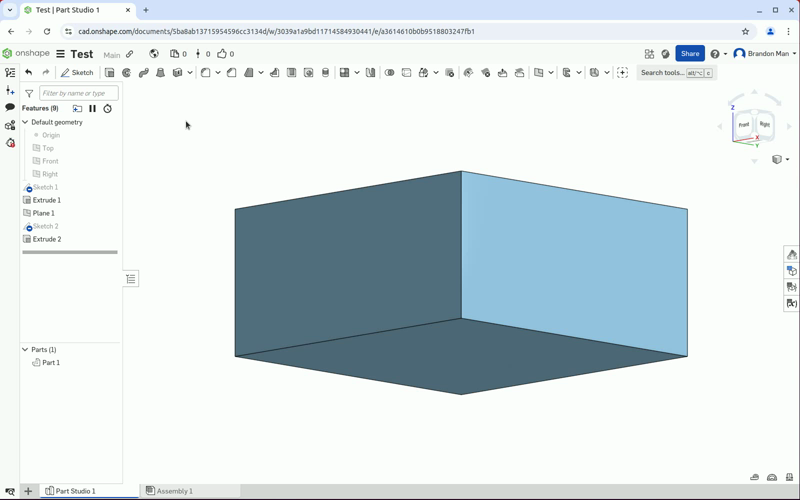
key(down, 3)
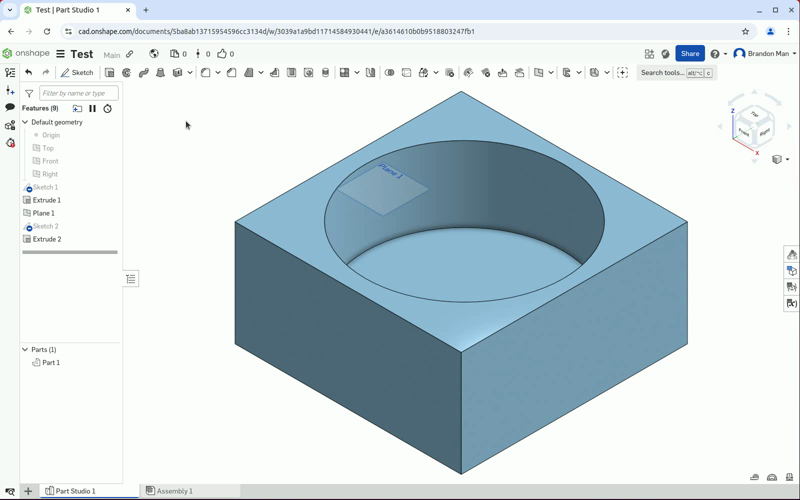
mouse_move(73, 189)
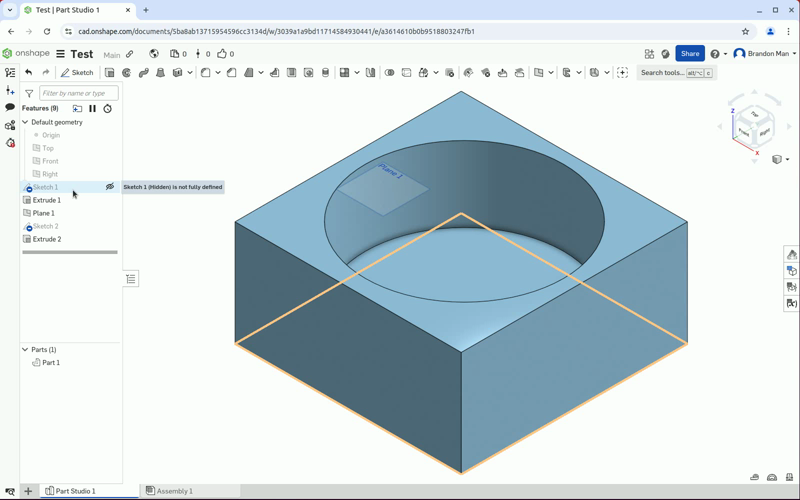
click(73, 189)